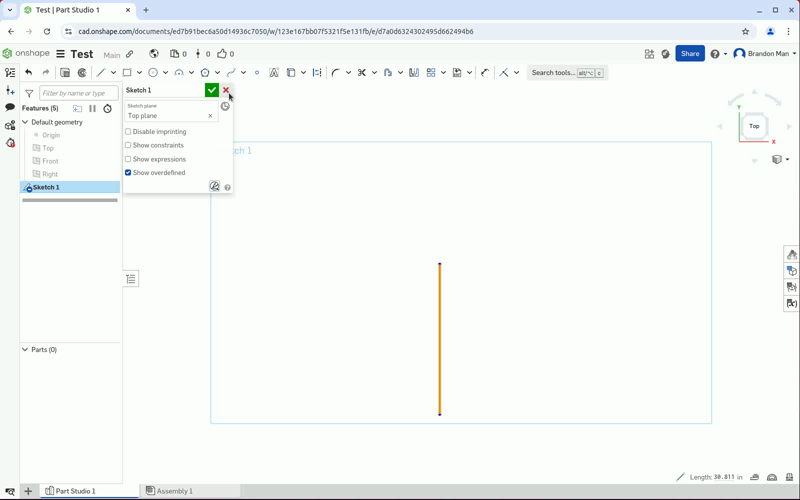
key(shift+h)
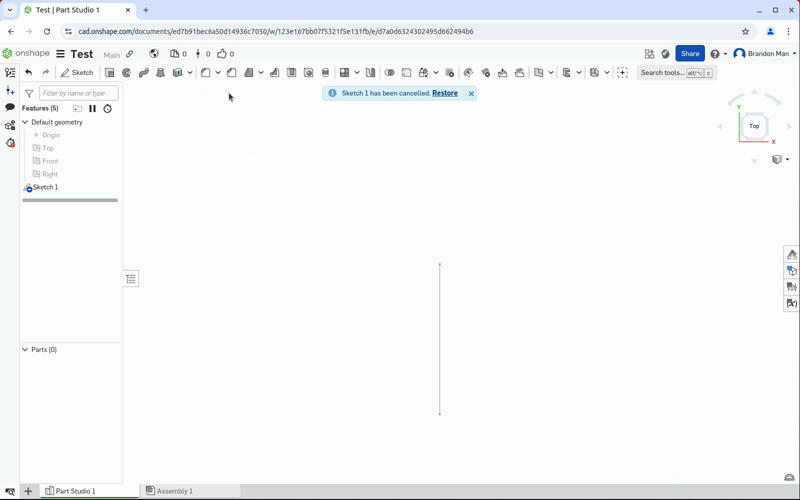
key(shift+s)
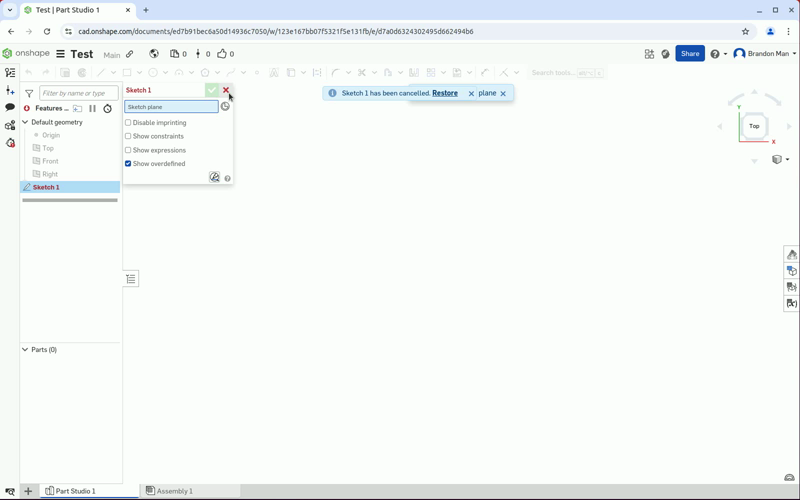
mouse_move(73, 150)
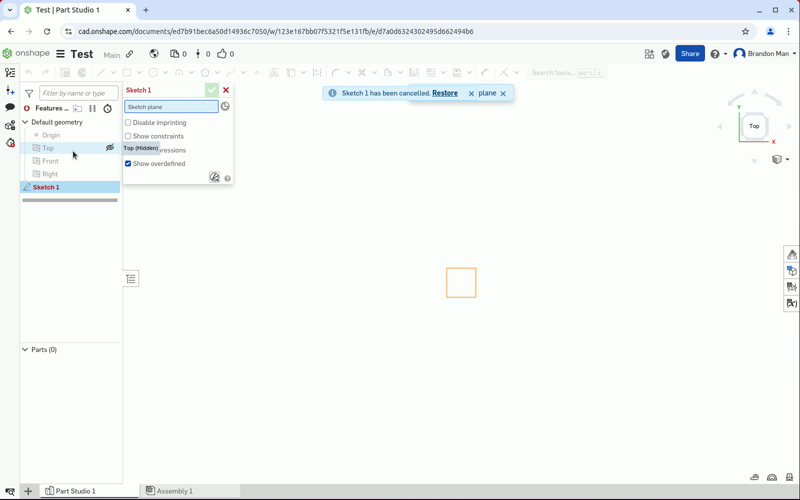
click(73, 150)
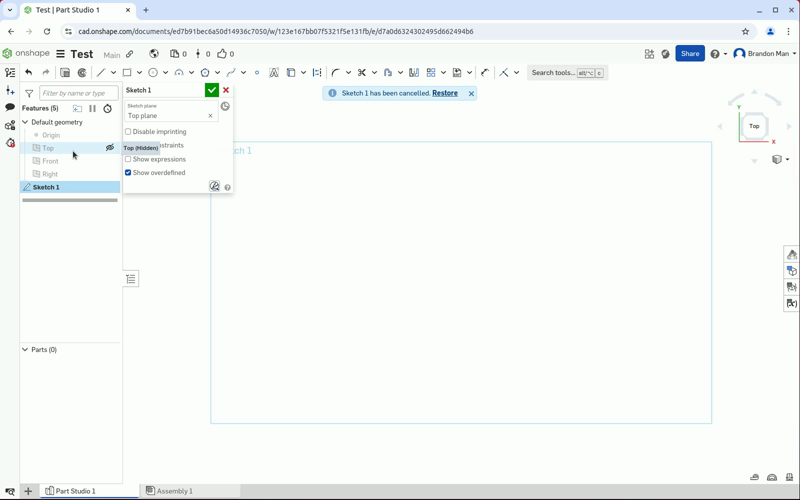
mouse_move(73, 352)
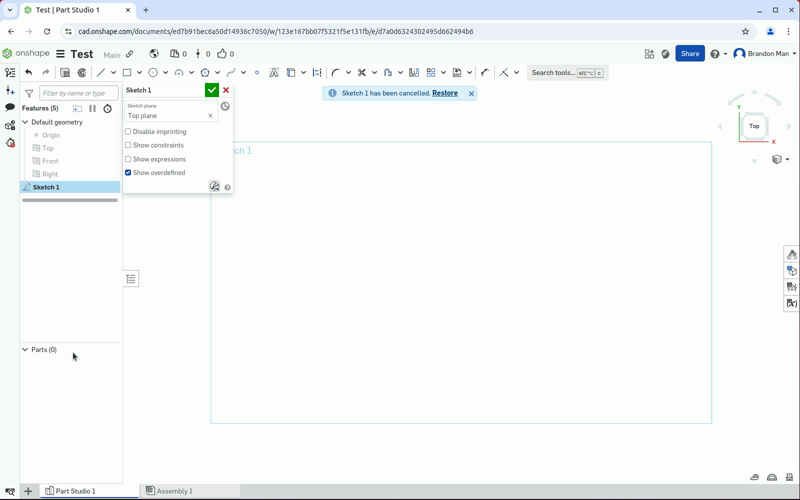
key(y)
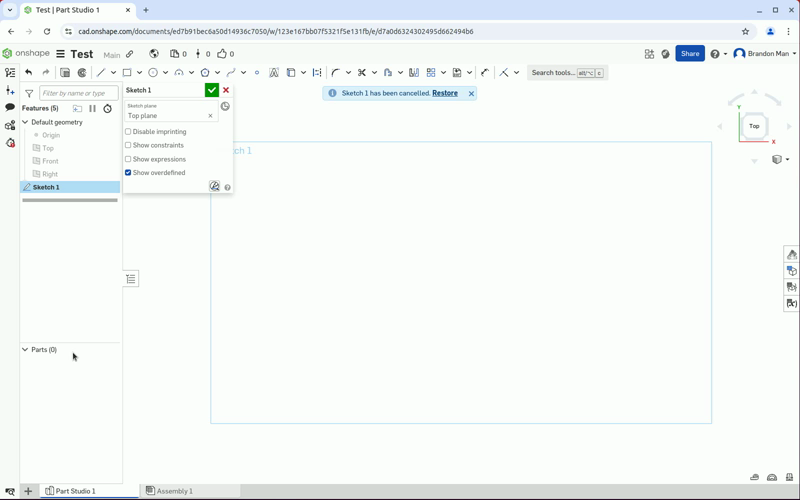
key(l)
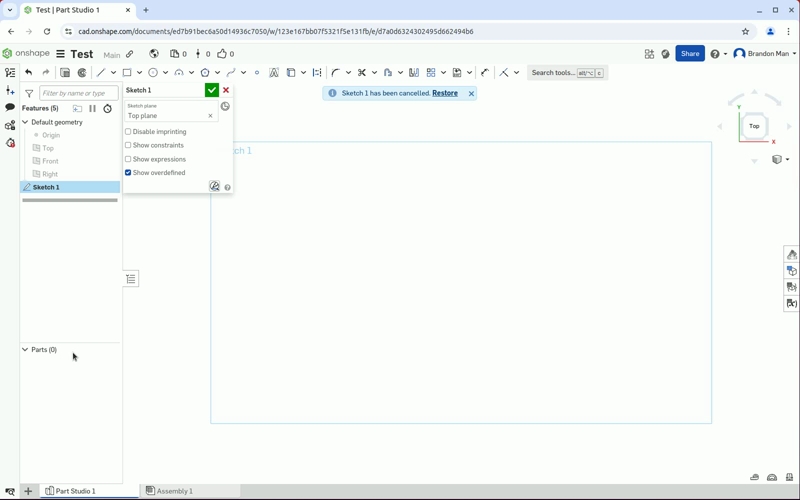
key_down(shift)
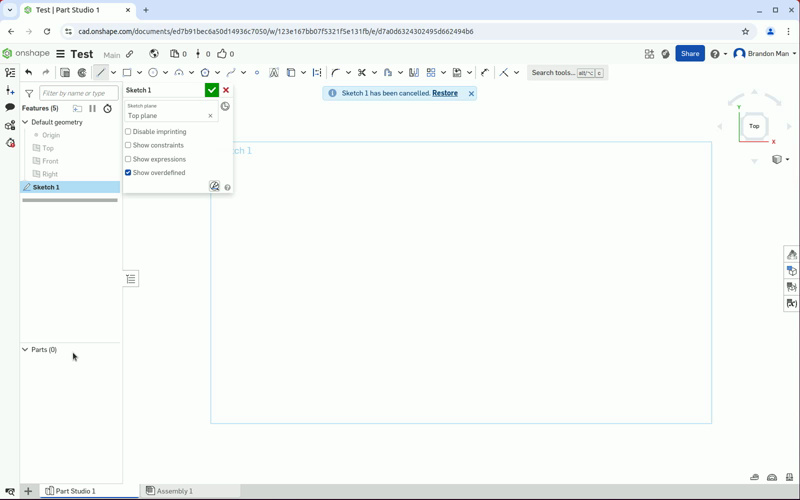
mouse_move(460, 282)
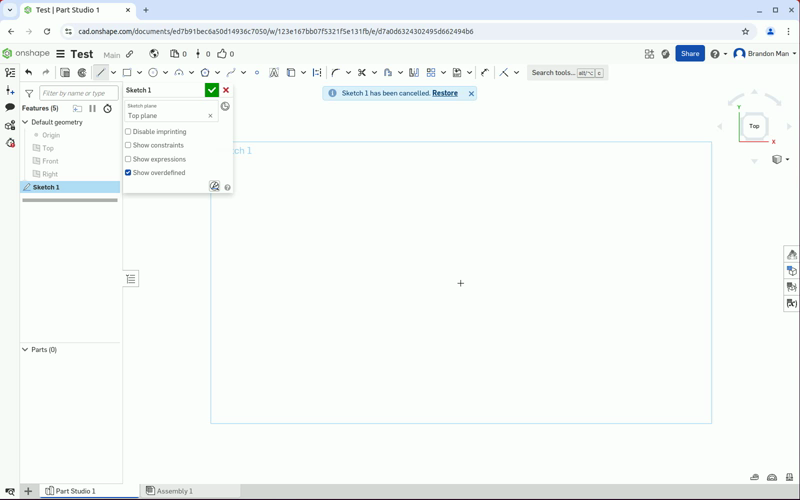
click(460, 282)
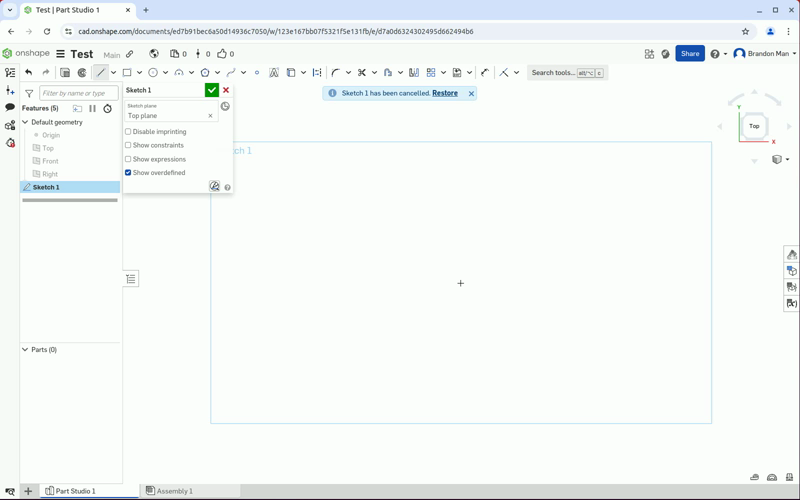
key_up(shift)
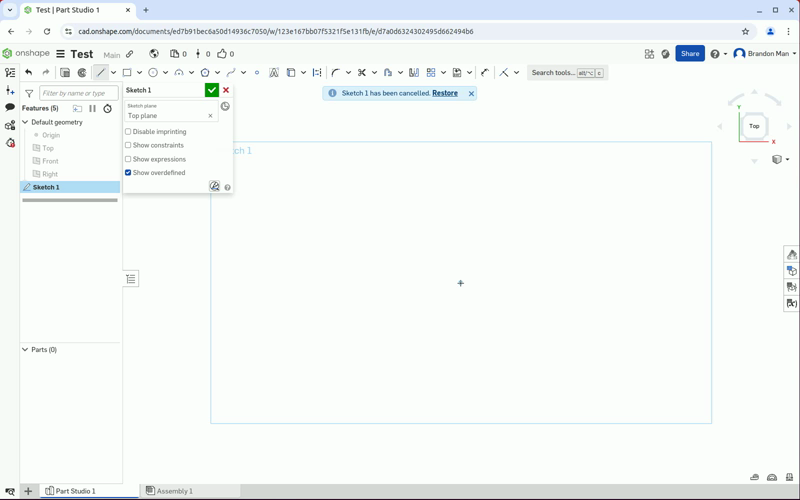
key_down(shift)
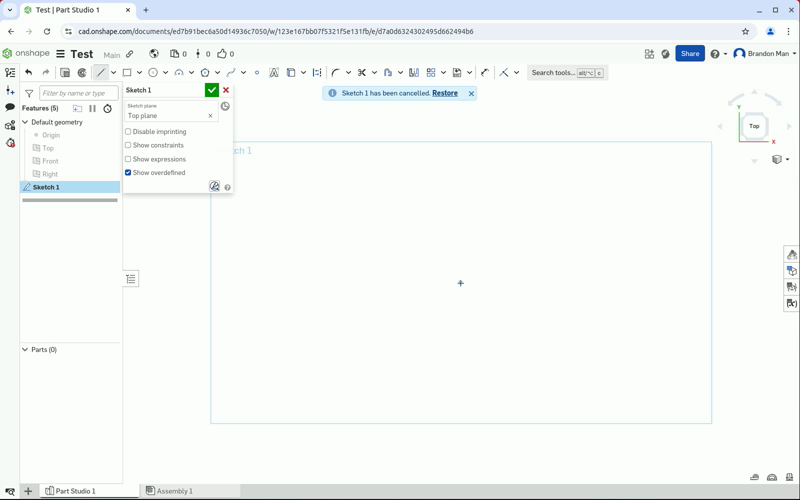
mouse_move(526, 282)
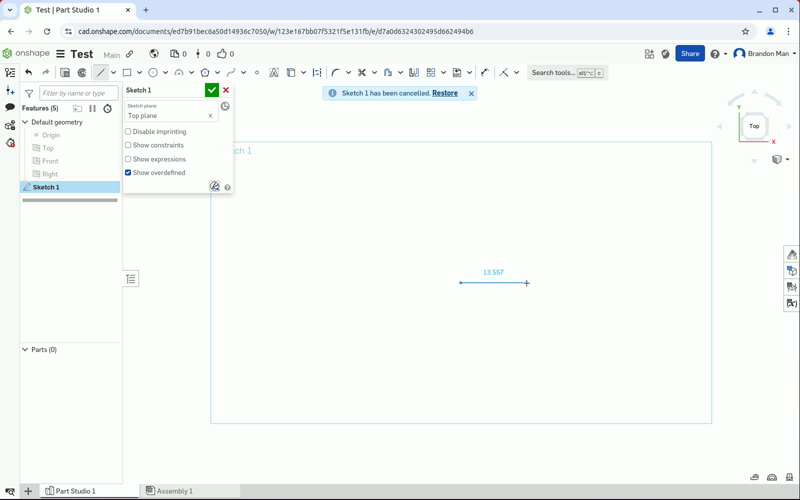
click(526, 282)
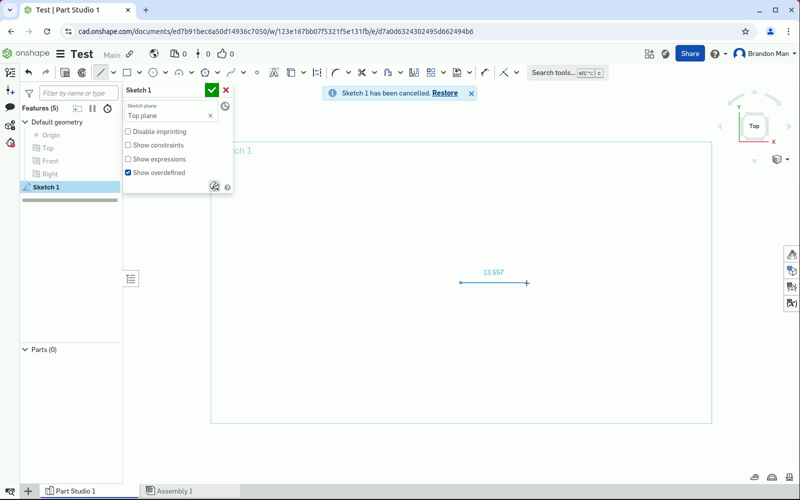
key_up(shift)
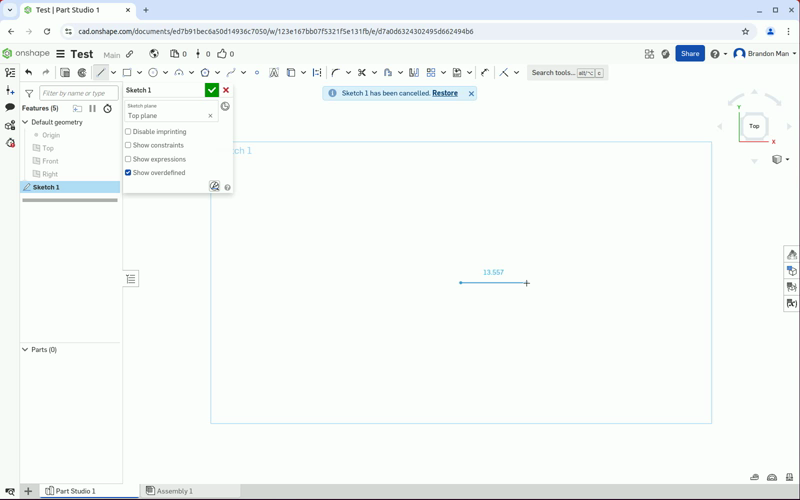
key_down(shift)
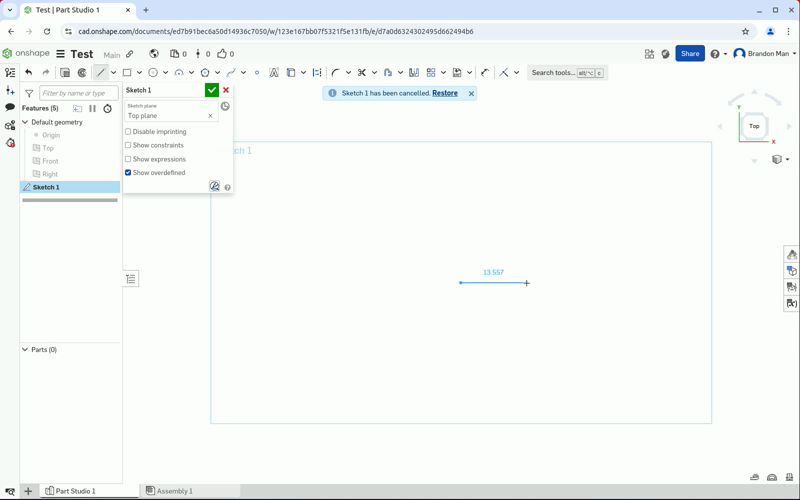
mouse_move(556, 282)
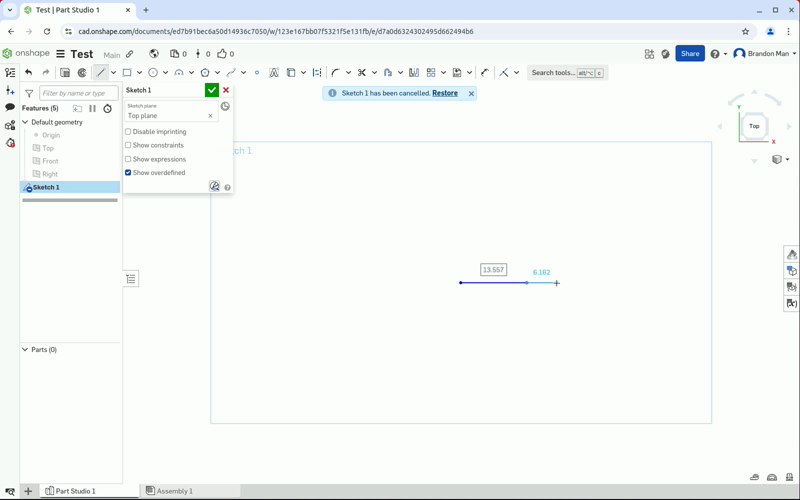
mouse_move(526, 245)
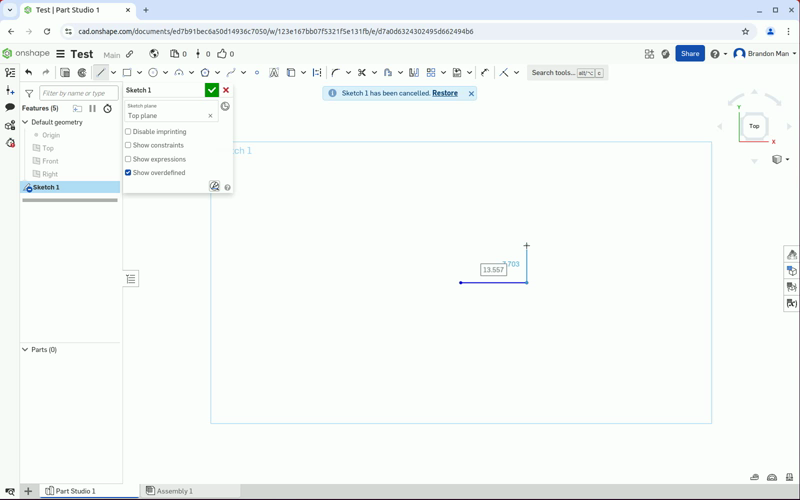
click(526, 245)
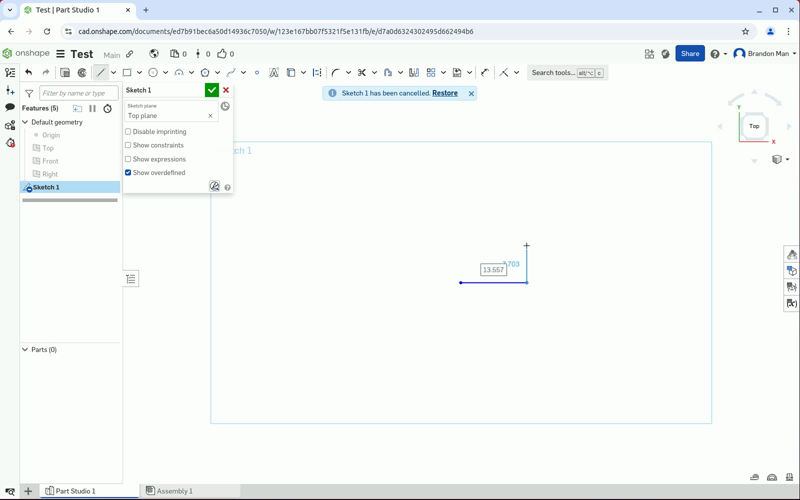
key_up(shift)
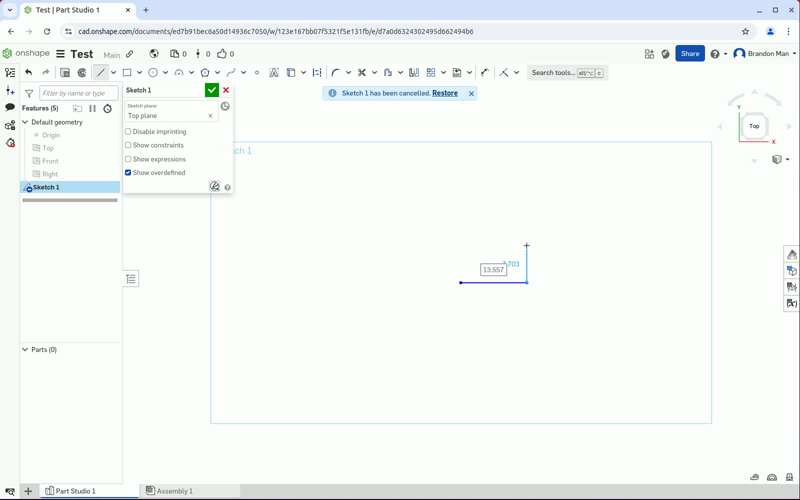
key_down(shift)
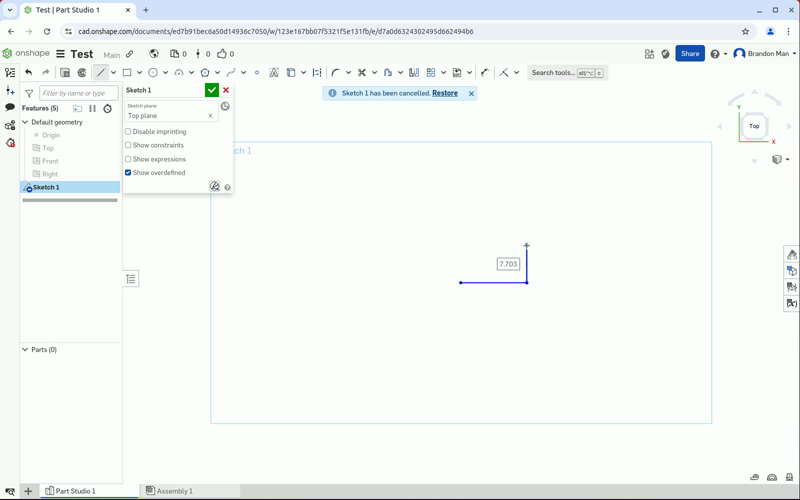
mouse_move(460, 245)
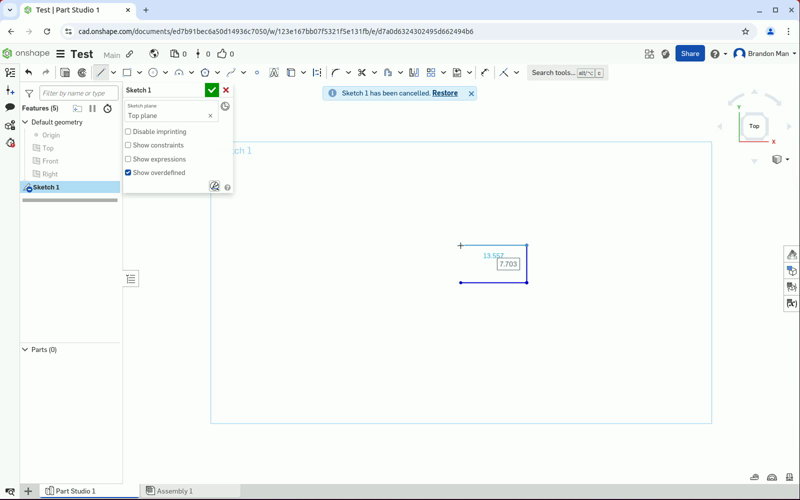
click(460, 245)
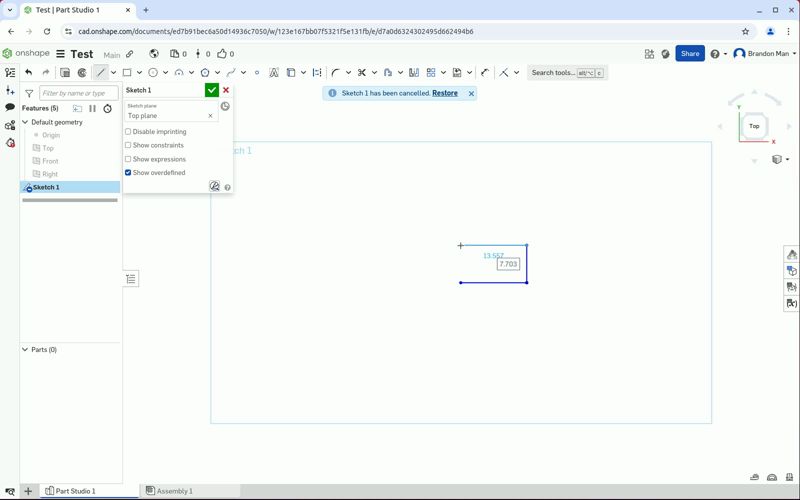
key_up(shift)
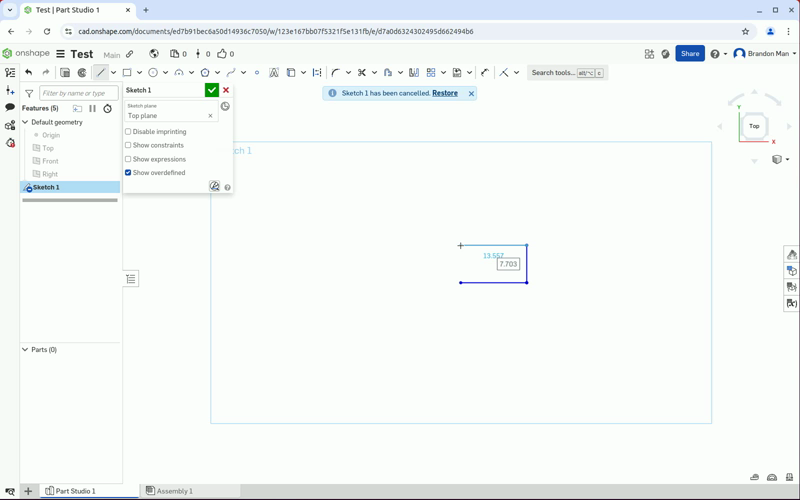
mouse_move(490, 245)
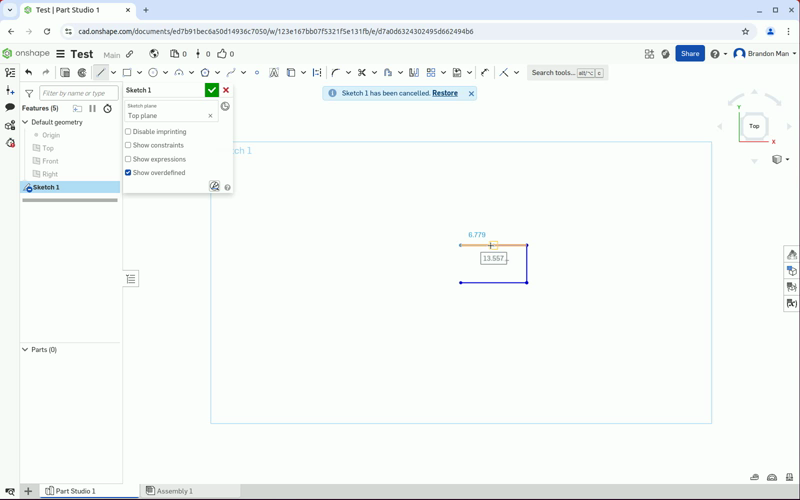
key_down(shift)
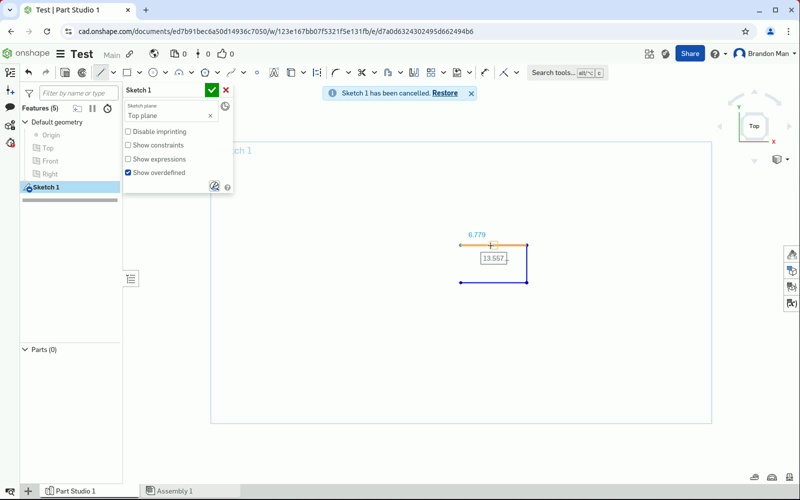
mouse_move(460, 282)
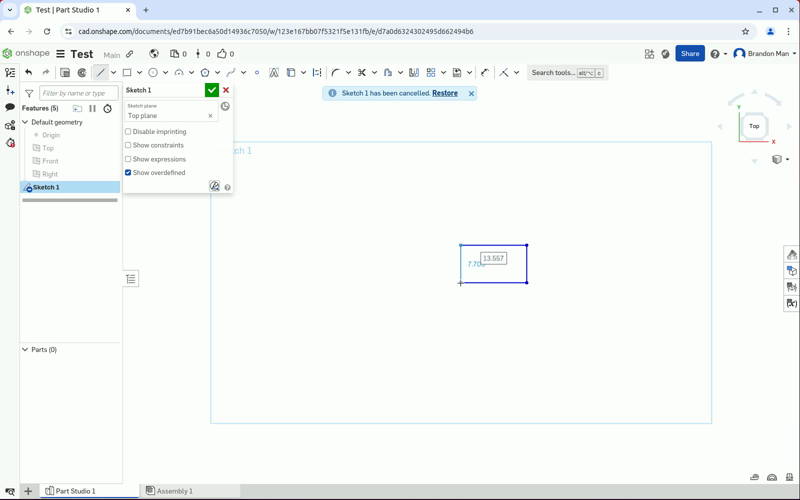
key_up(shift)
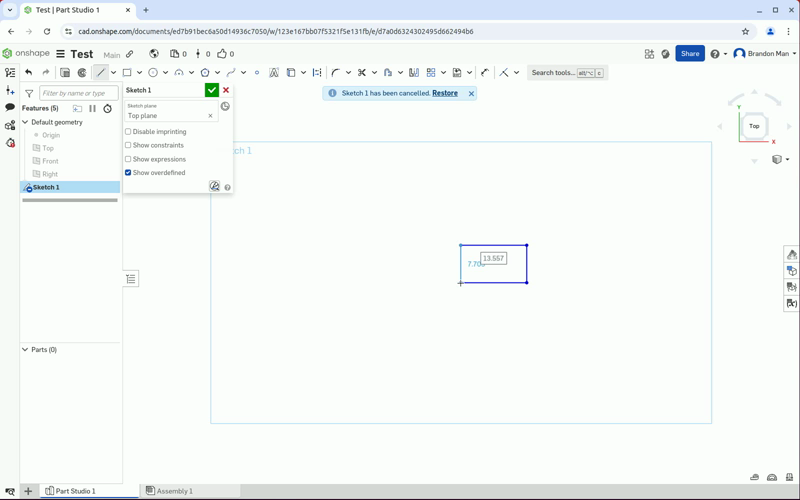
click(460, 282)
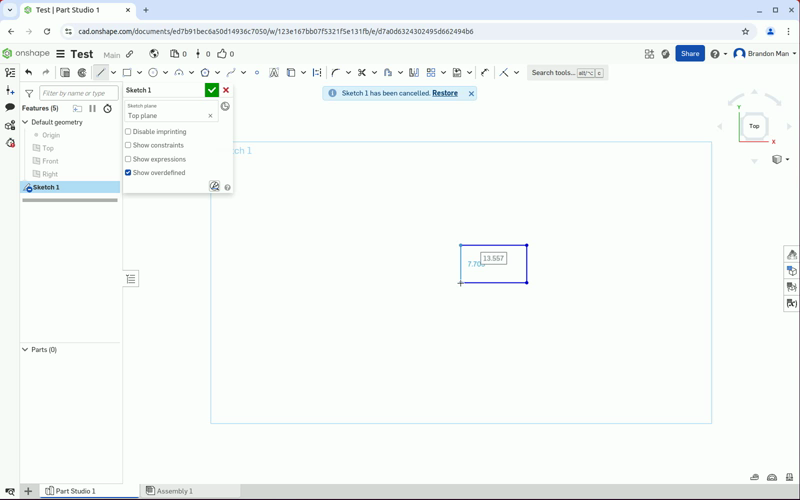
key(esc)
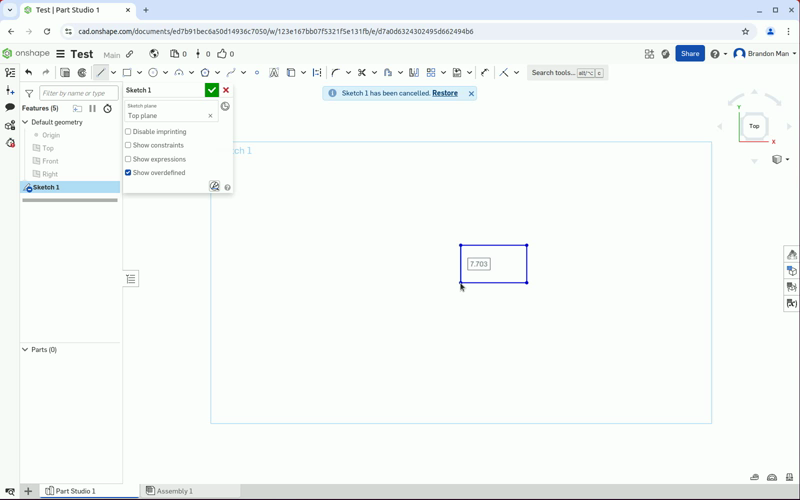
mouse_move(514, 273)
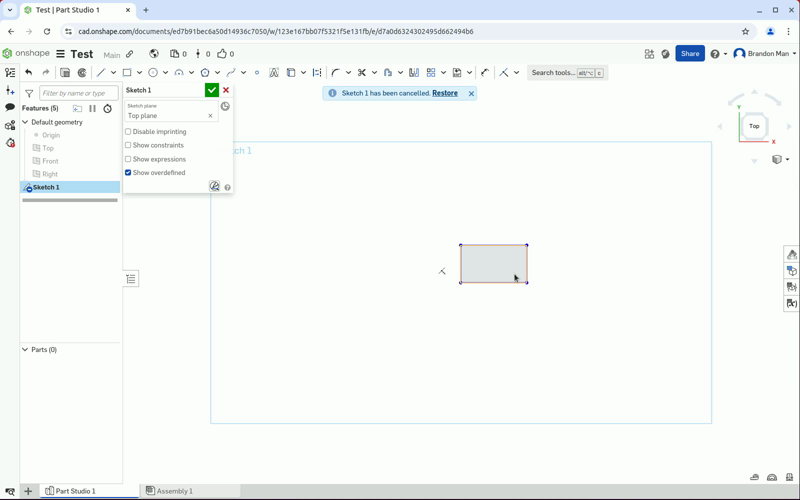
click(514, 273)
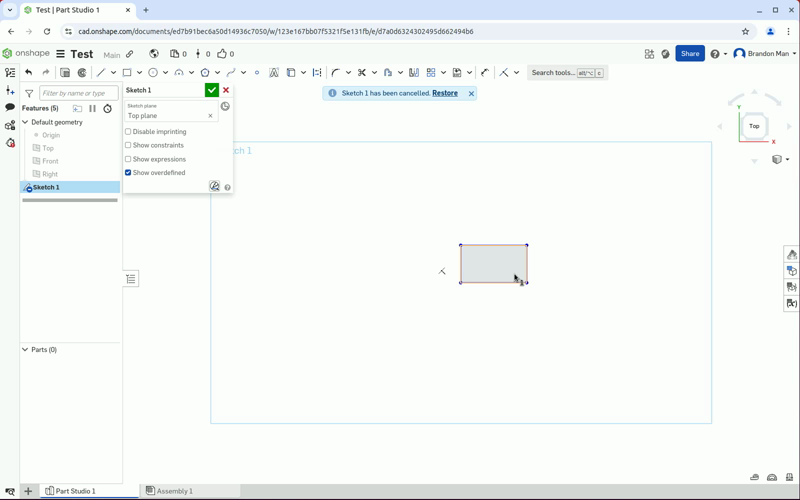
mouse_move(73, 352)
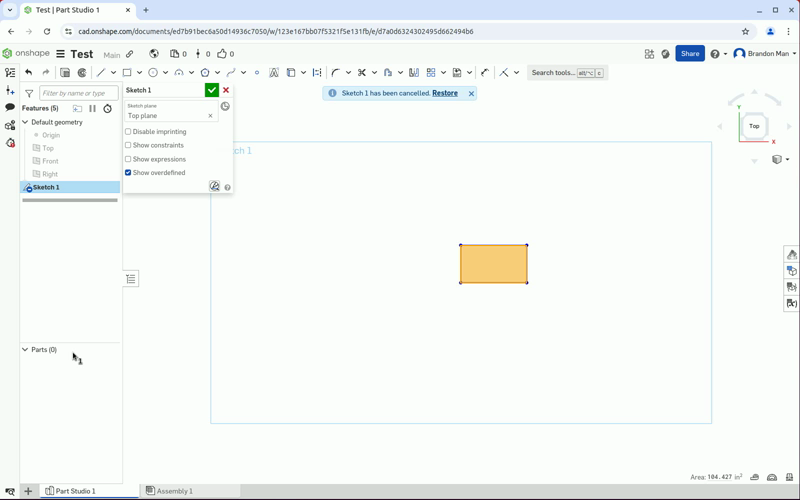
key(shift+y)
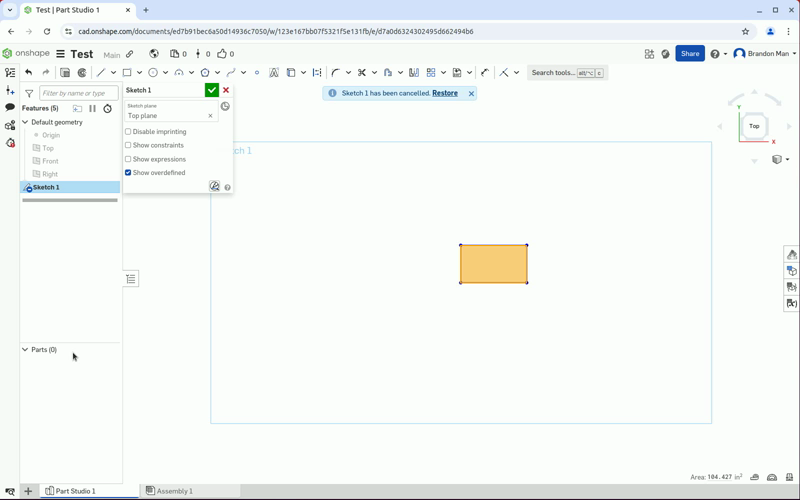
key(shift+e)
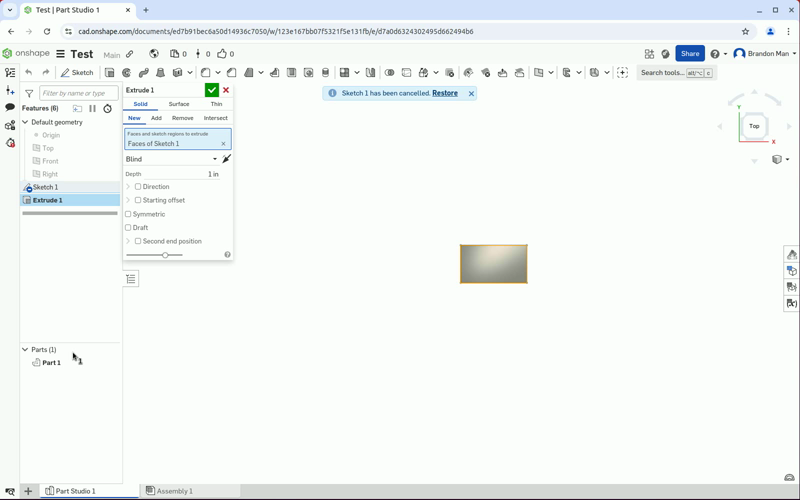
mouse_move(143, 106)
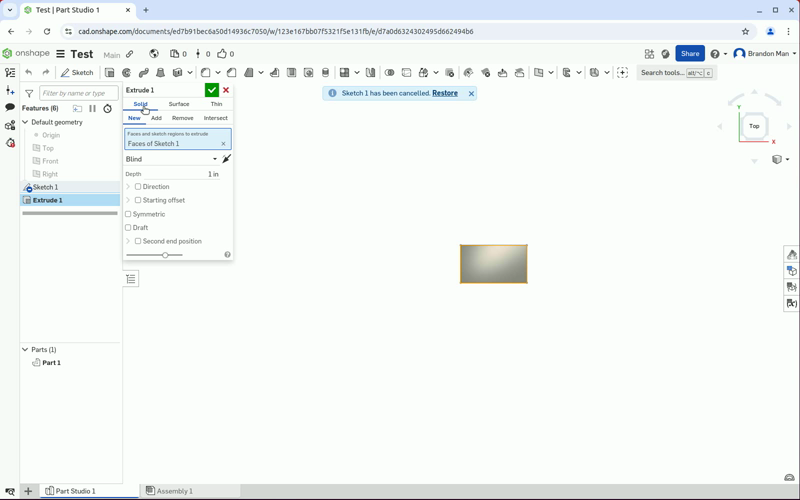
click(143, 106)
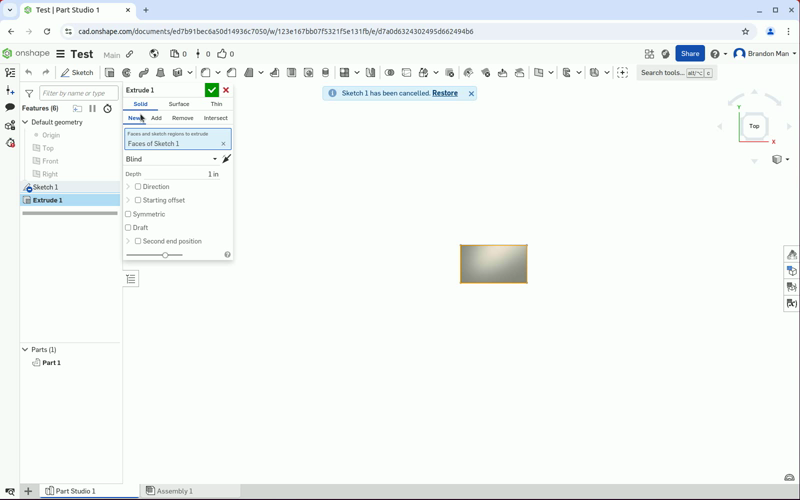
mouse_move(137, 120)
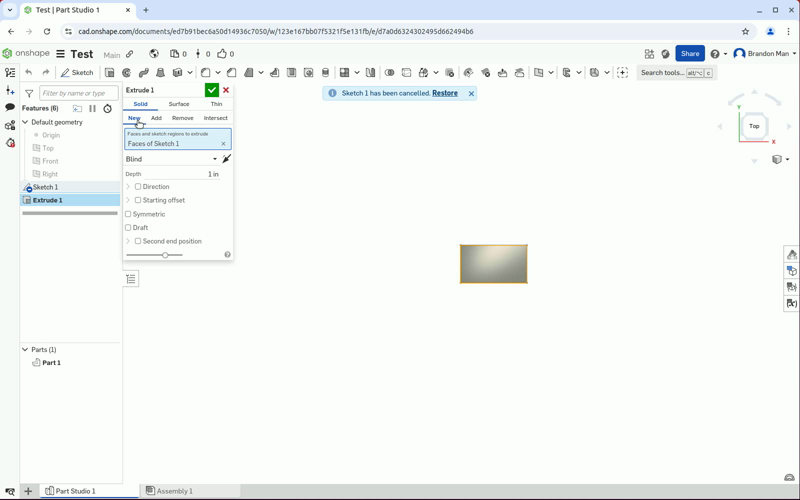
click(137, 120)
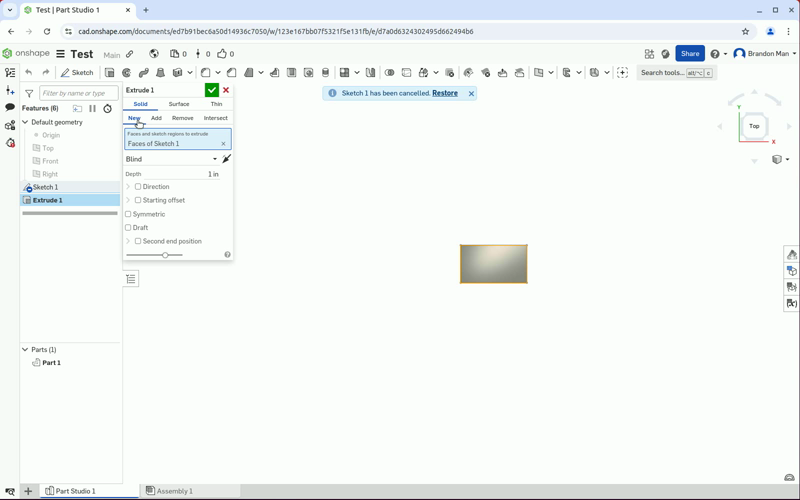
key(tab, 4)
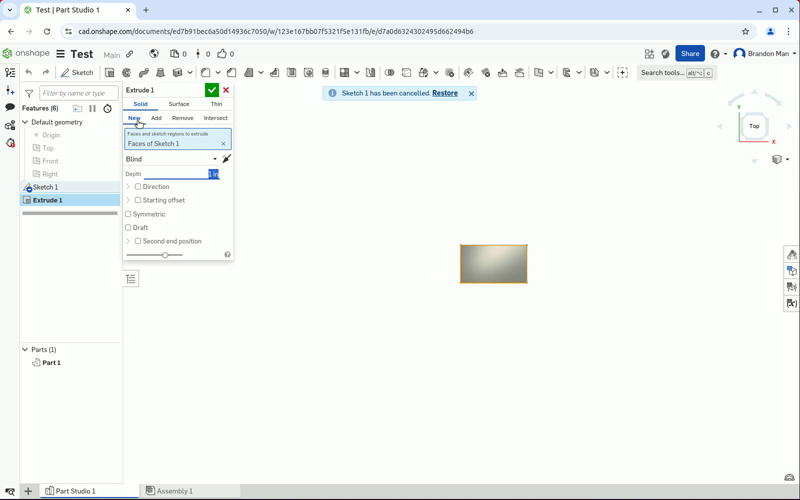
text(23.108)
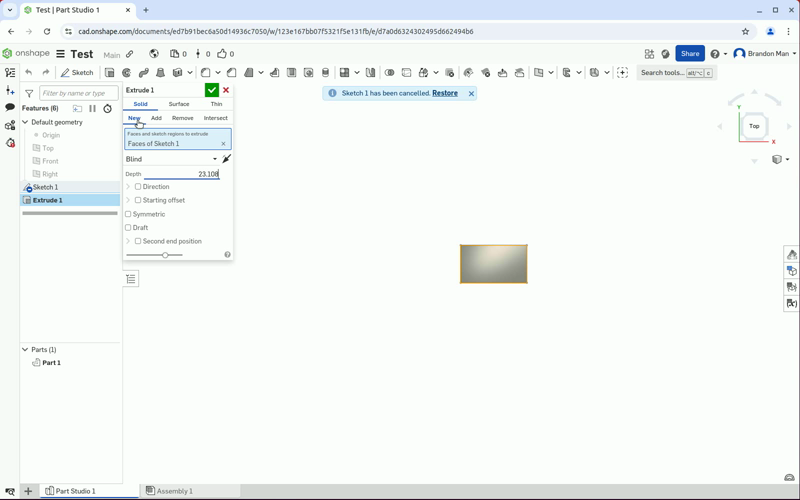
key(enter)
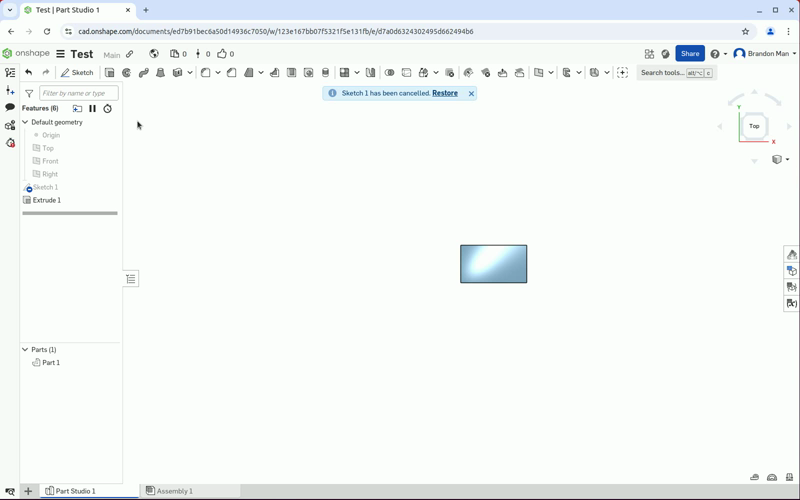
key(shift+h)
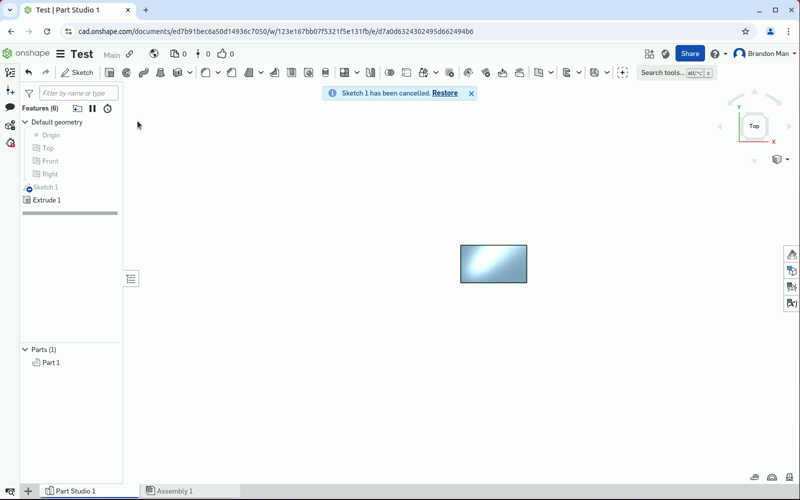
key(shift+h)
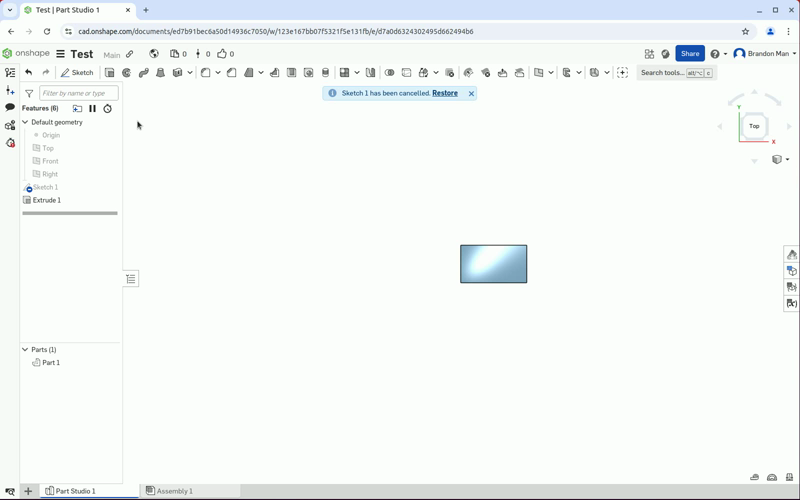
mouse_move(73, 189)
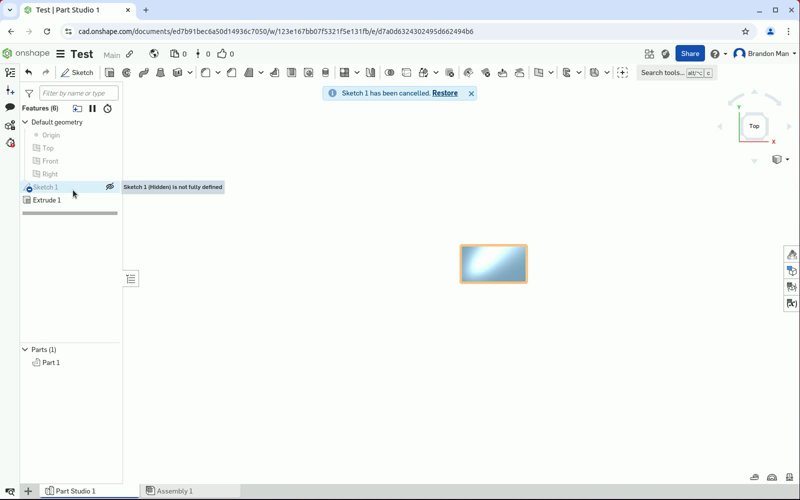
click(73, 189)
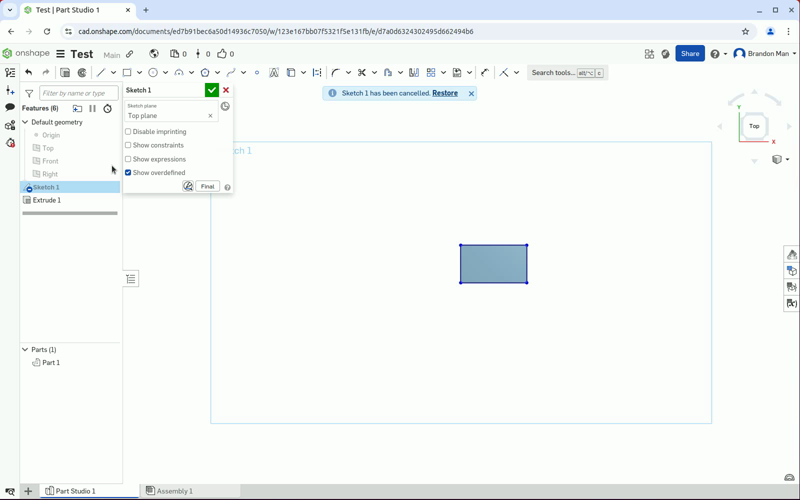
mouse_move(229, 92)
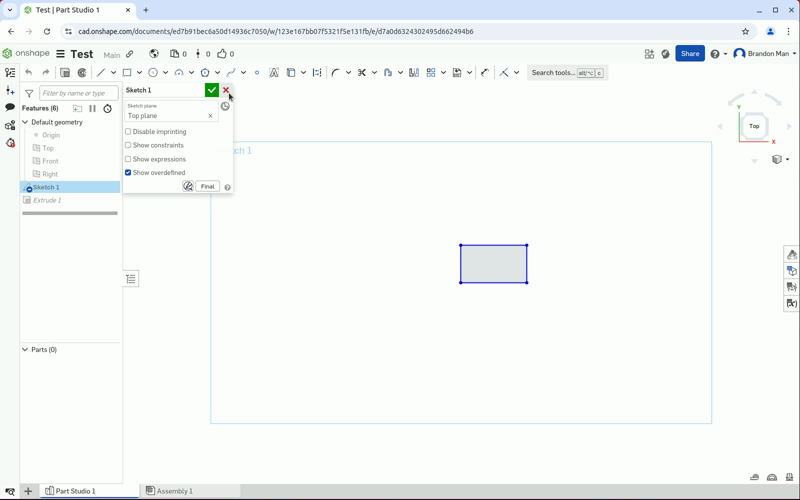
click(229, 92)
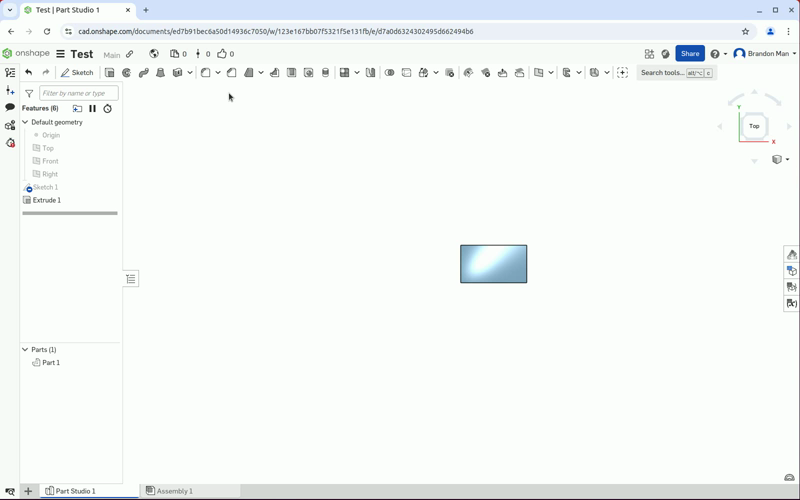
mouse_move(73, 352)
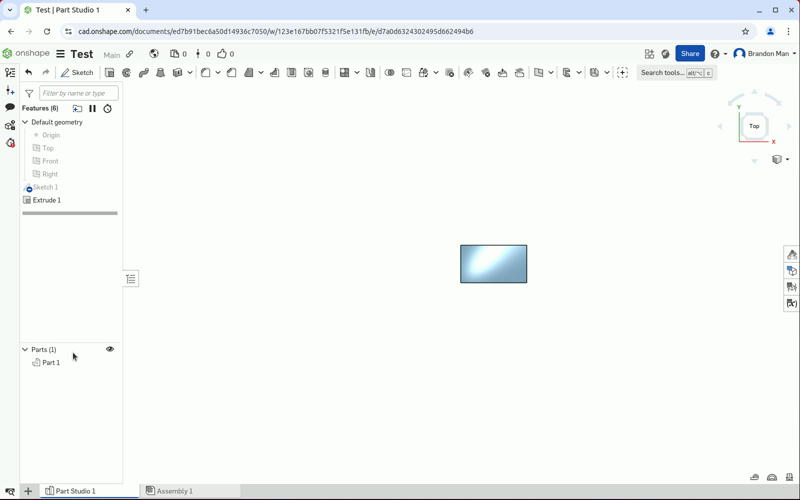
key(y)
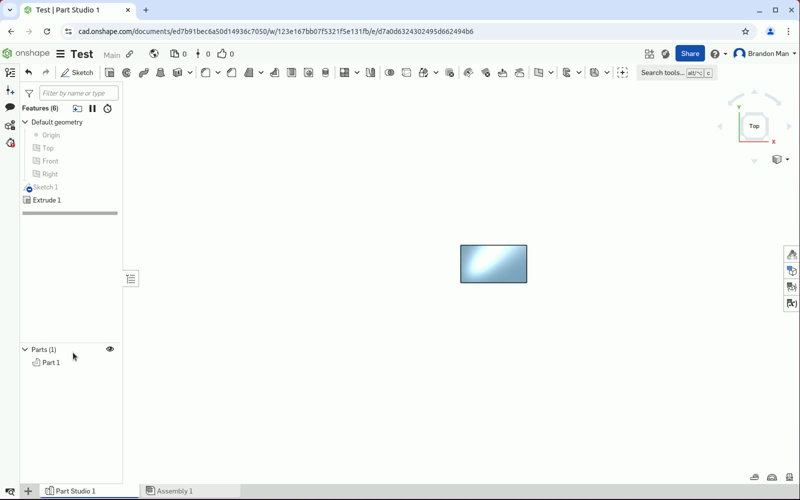
key(shift+p)
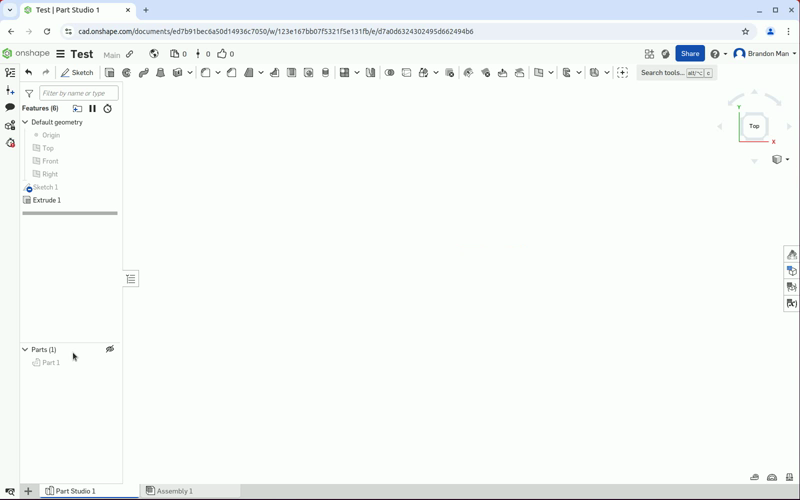
key(space)
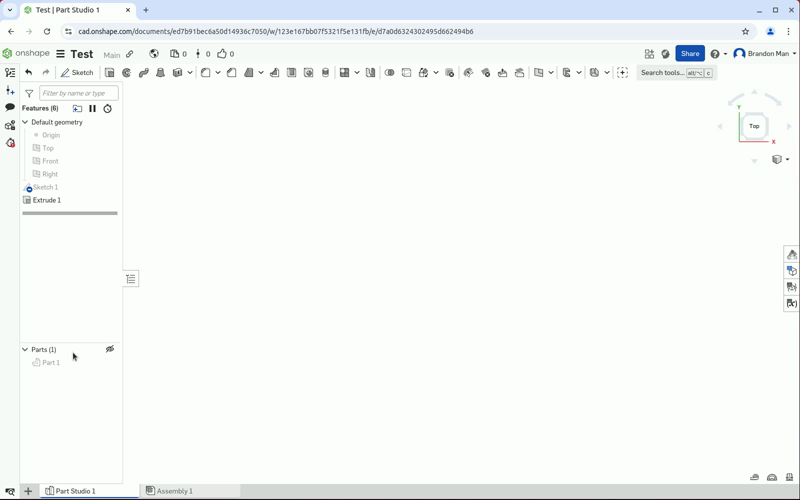
key_down(shift)
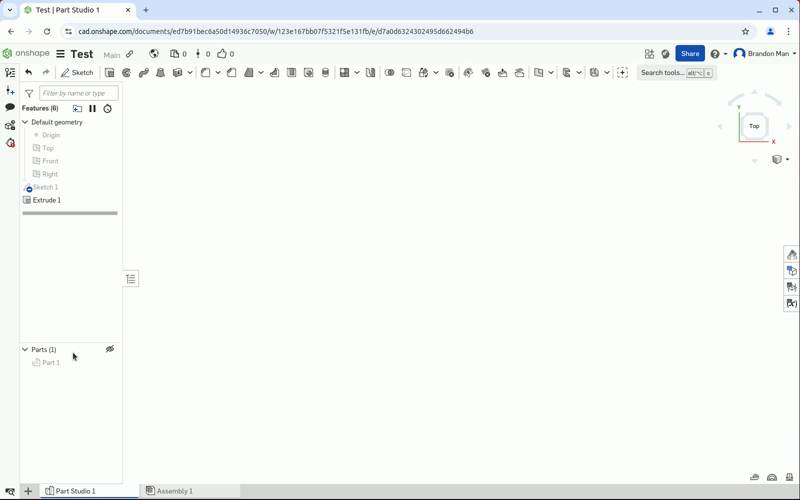
key(up)
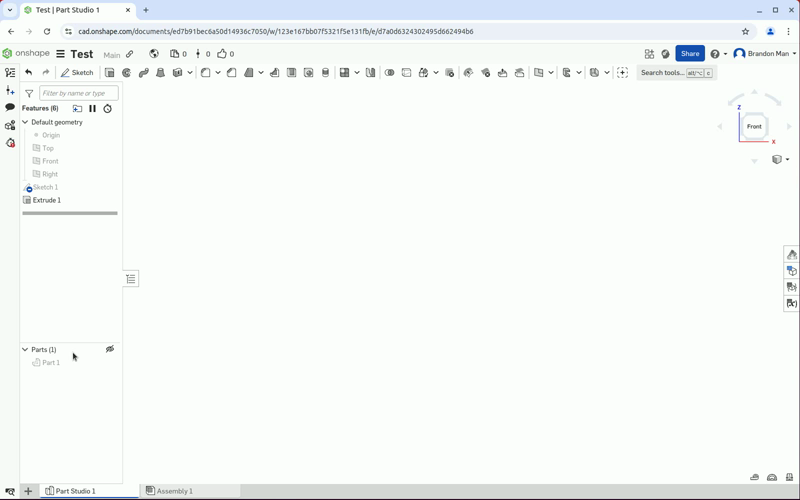
key_up(shift)
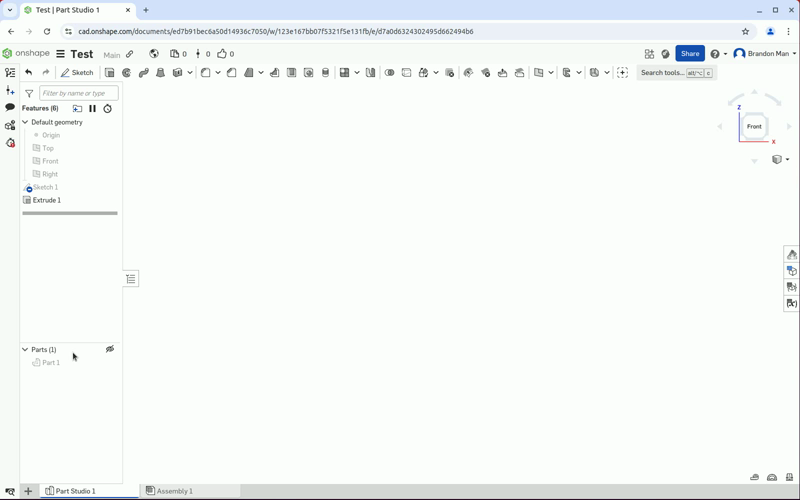
mouse_move(73, 352)
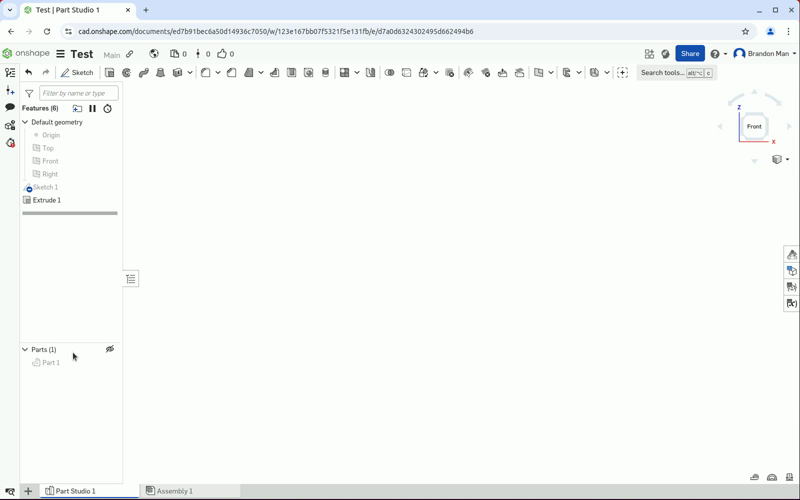
key(shift+y)
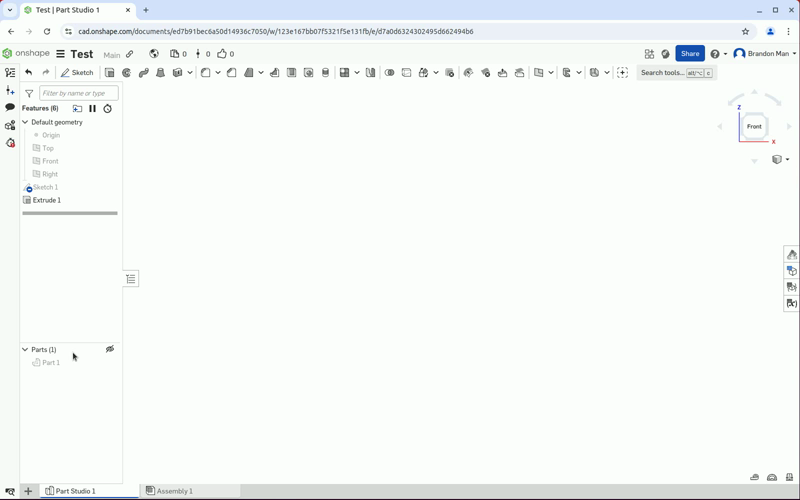
key(shift+s)
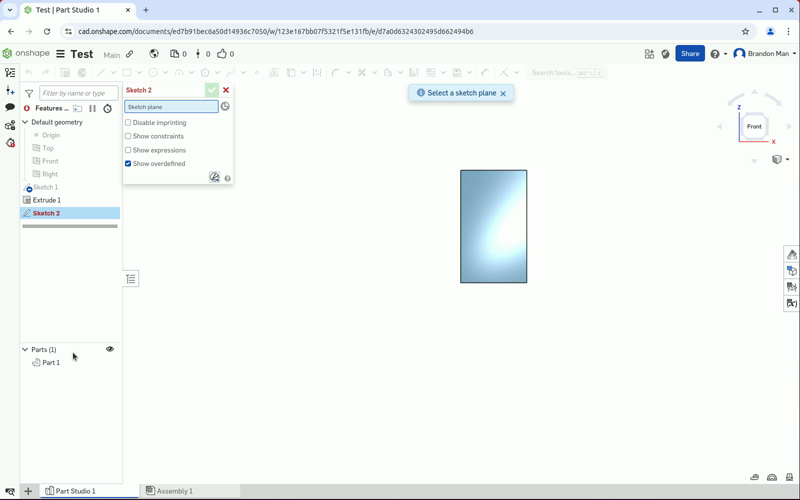
mouse_move(73, 163)
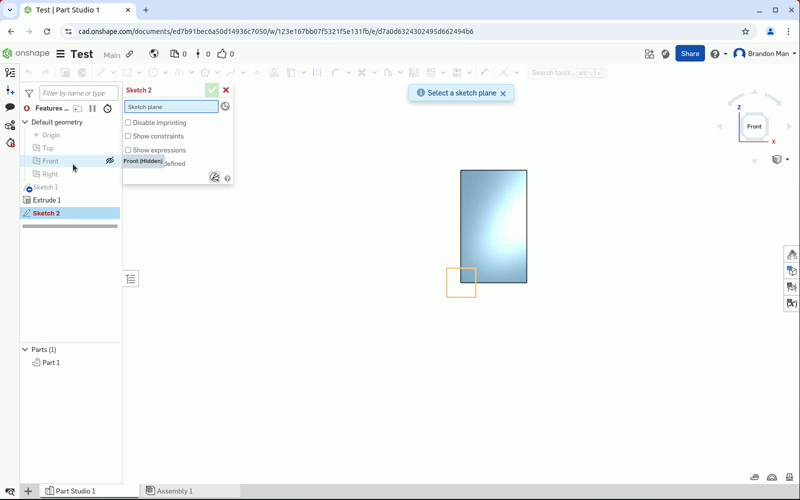
click(73, 163)
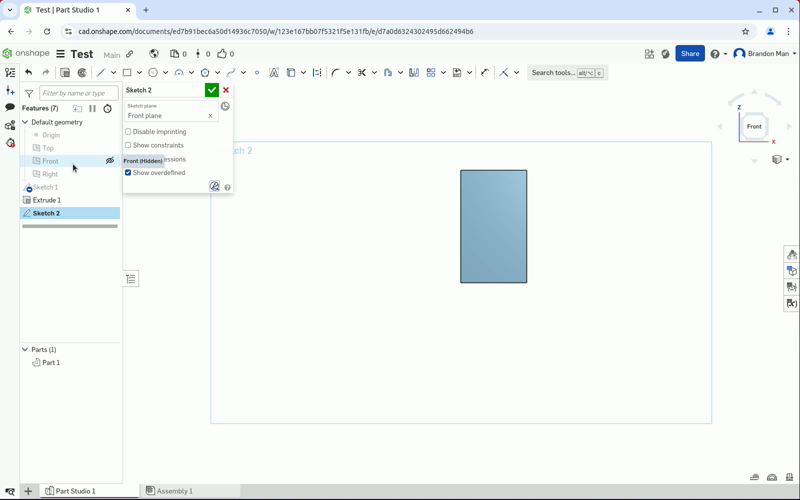
mouse_move(73, 352)
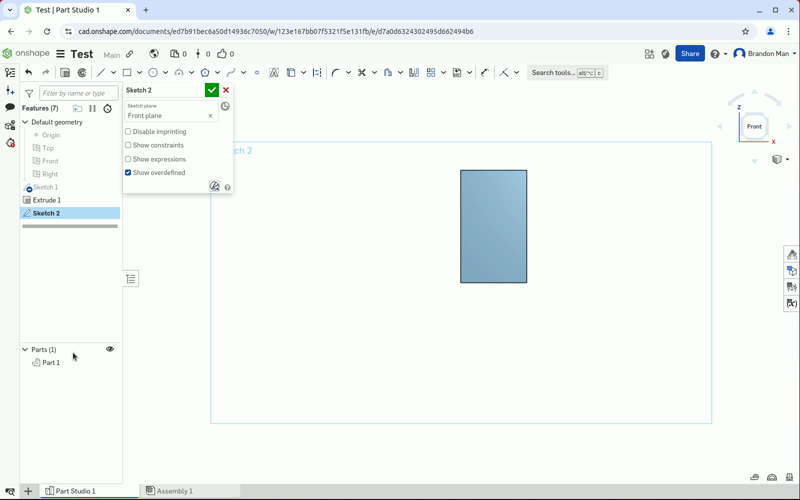
key(y)
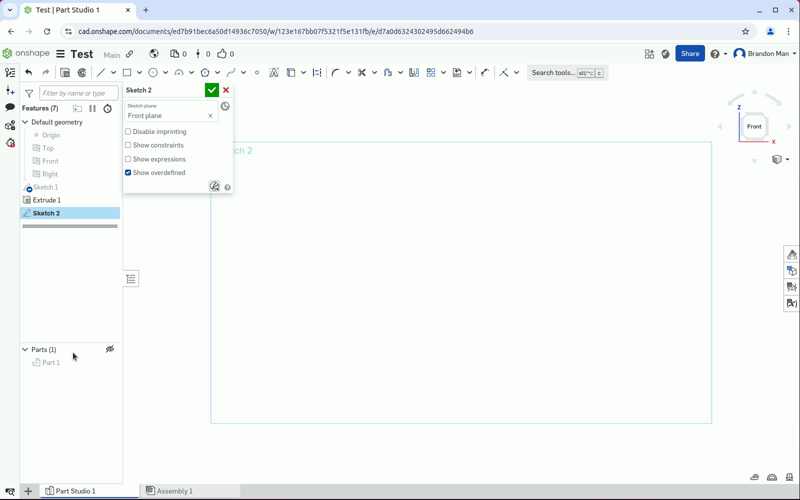
key(l)
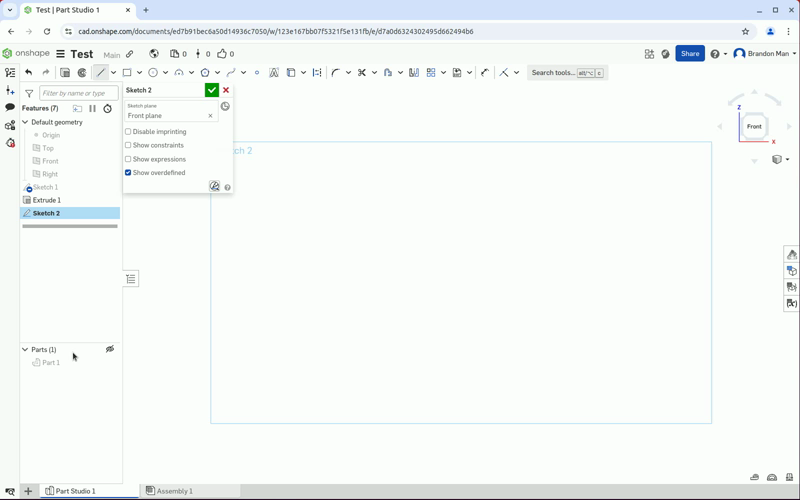
key_down(shift)
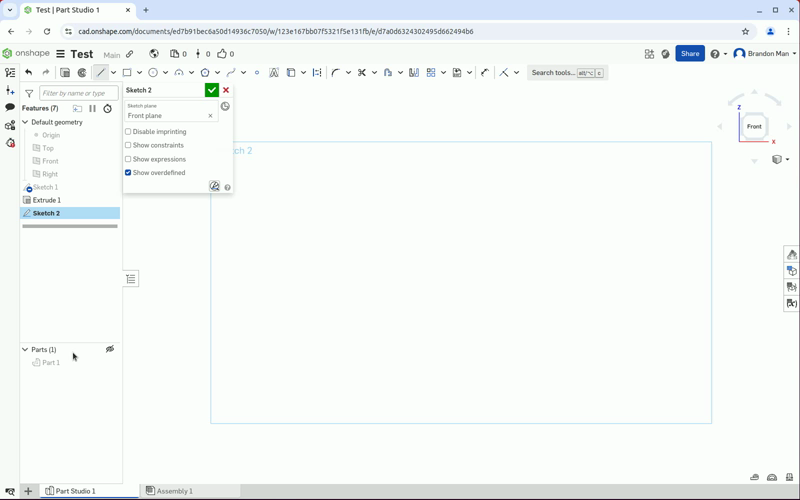
mouse_move(463, 280)
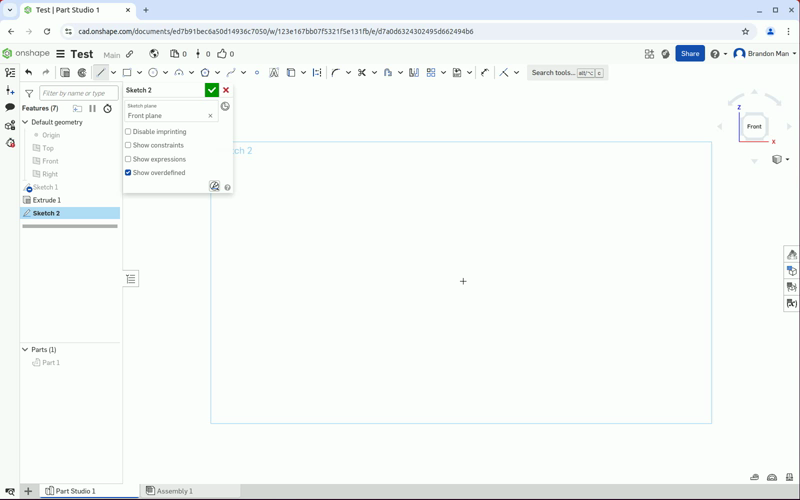
click(463, 280)
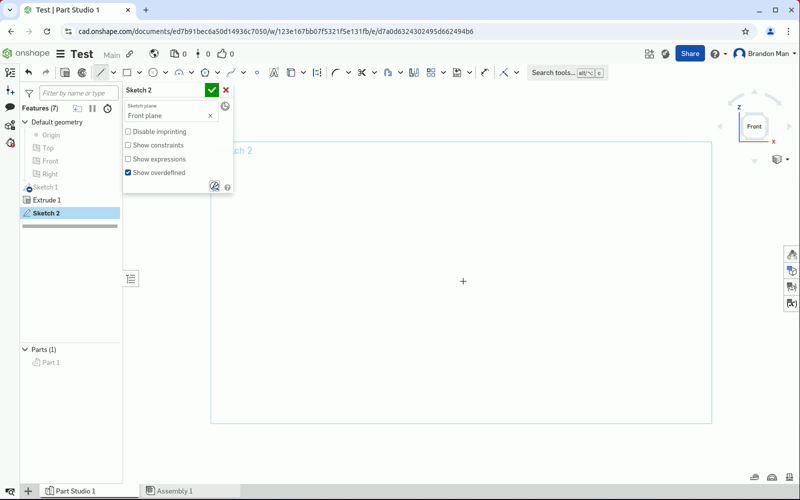
key_up(shift)
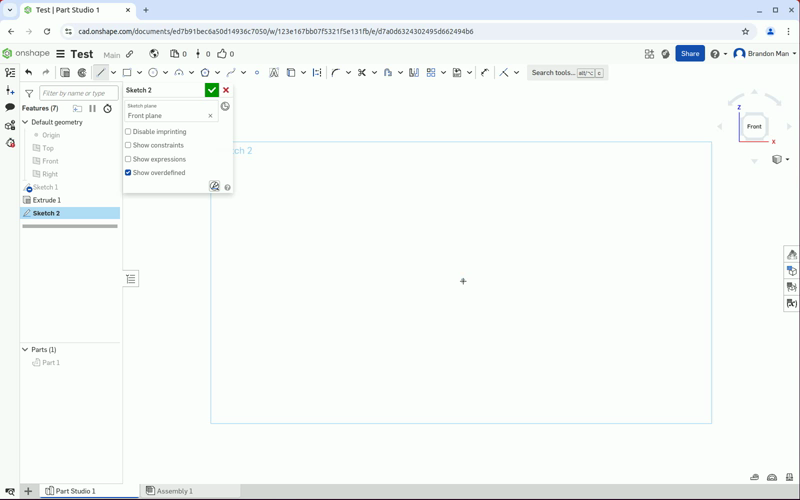
key_down(shift)
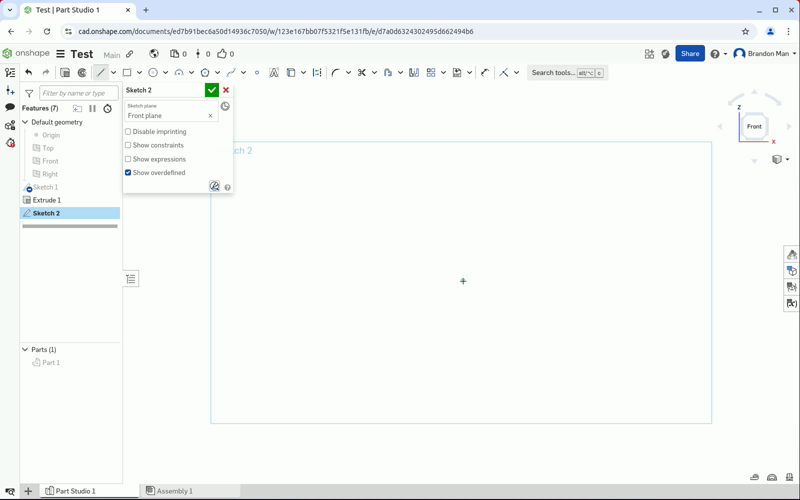
mouse_move(525, 280)
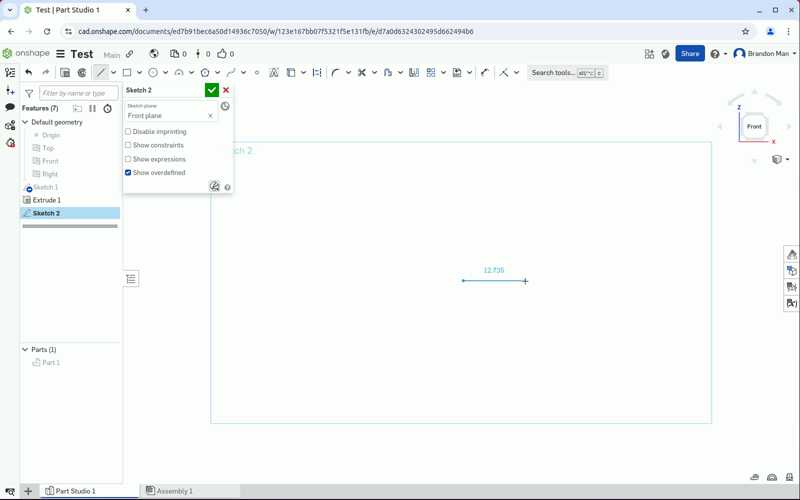
click(525, 280)
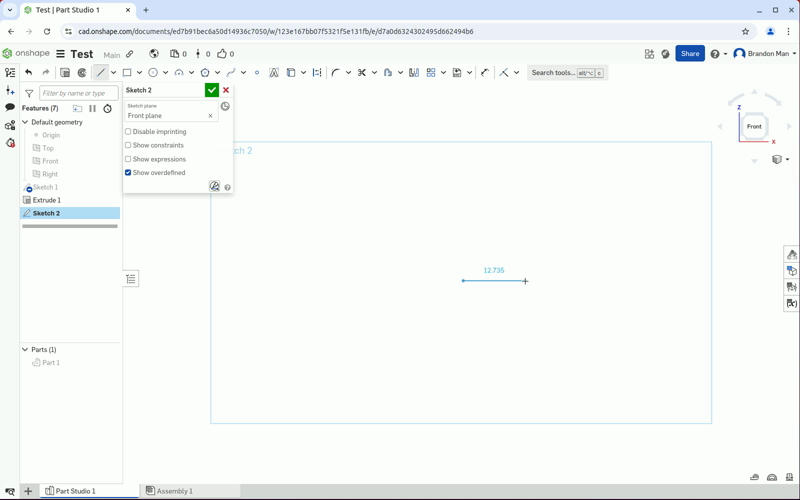
key_up(shift)
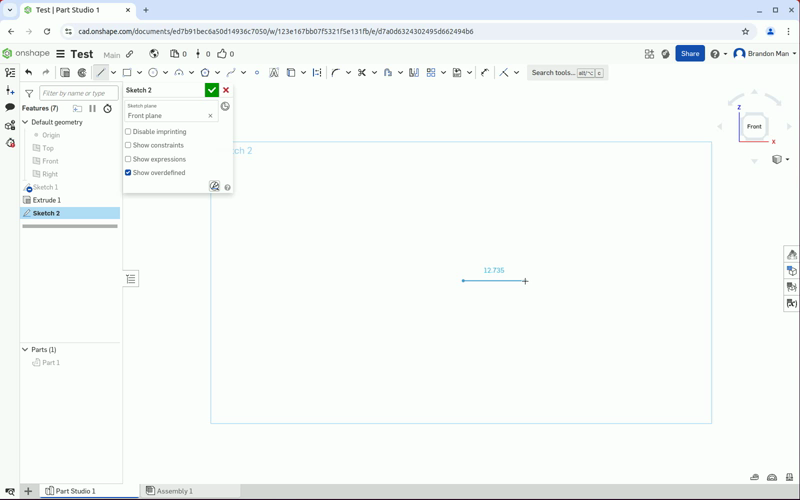
key_down(shift)
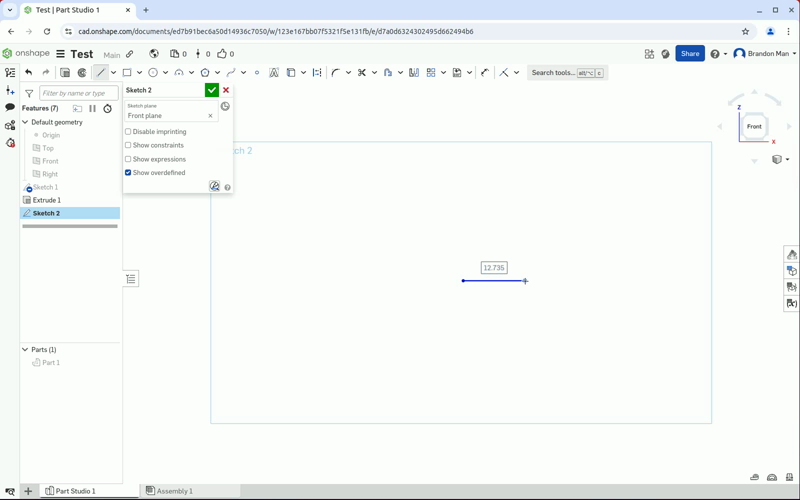
mouse_move(525, 171)
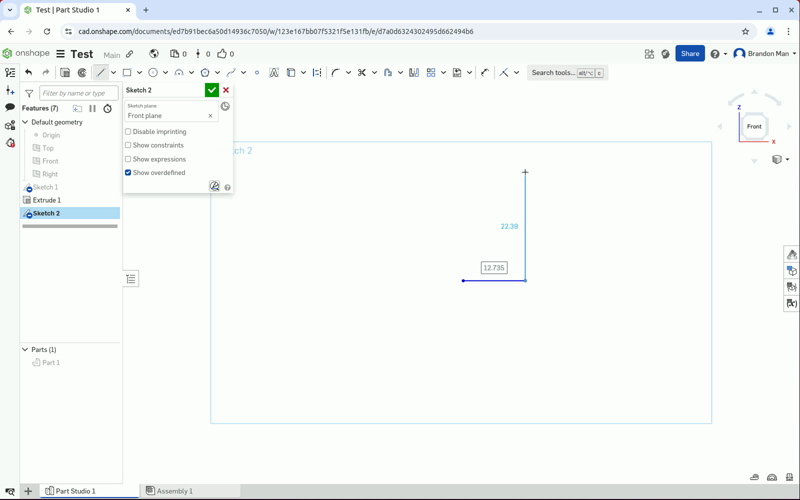
click(525, 171)
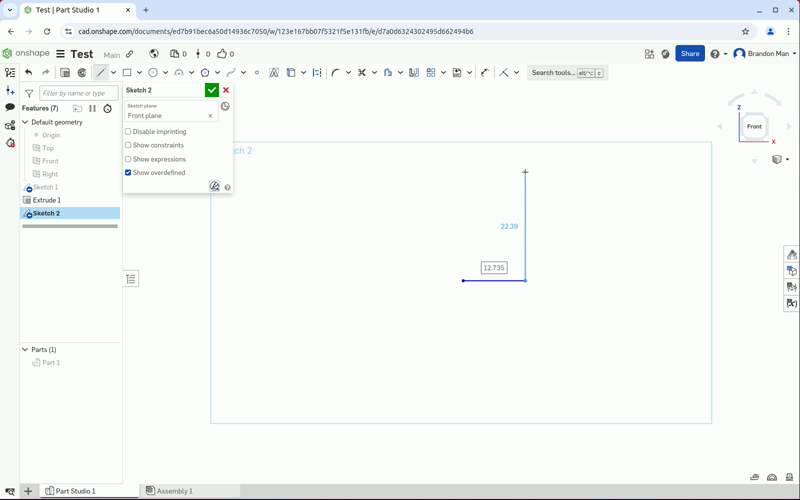
key_up(shift)
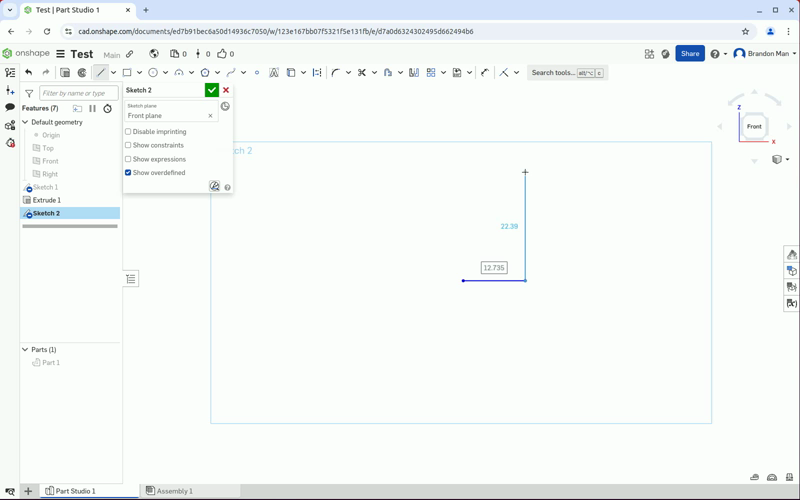
key_down(shift)
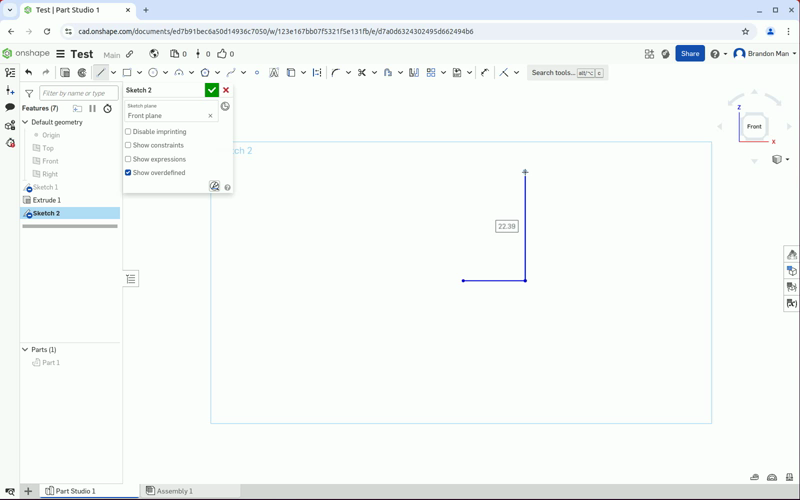
mouse_move(463, 171)
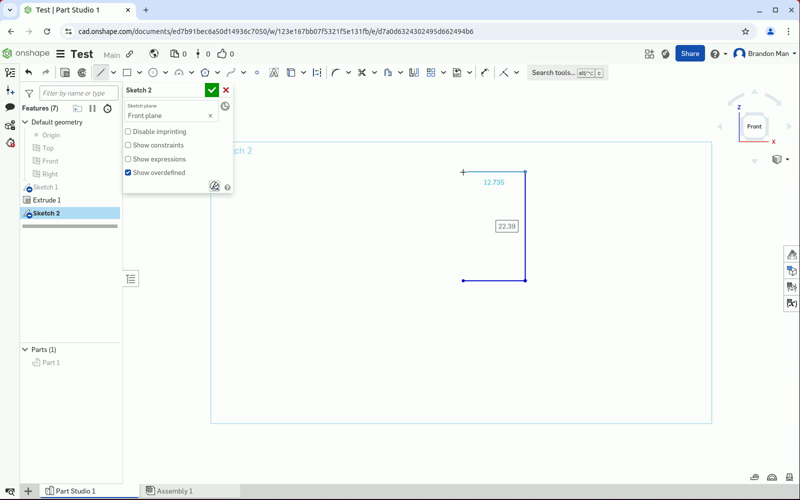
click(463, 171)
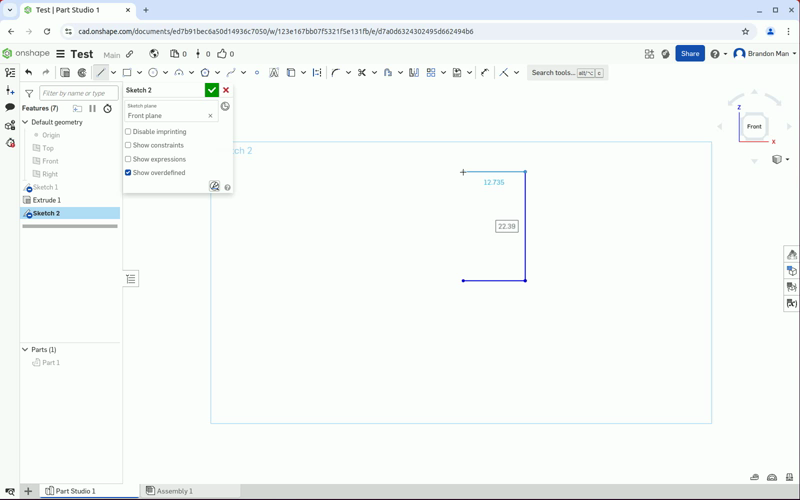
key_up(shift)
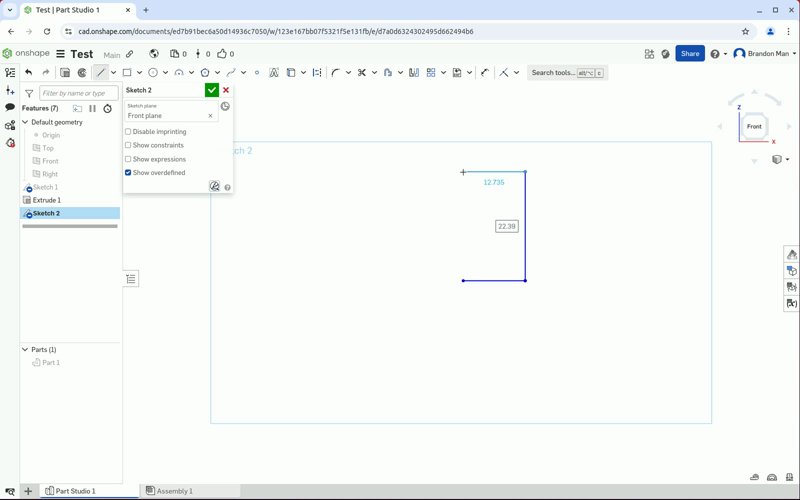
key_down(shift)
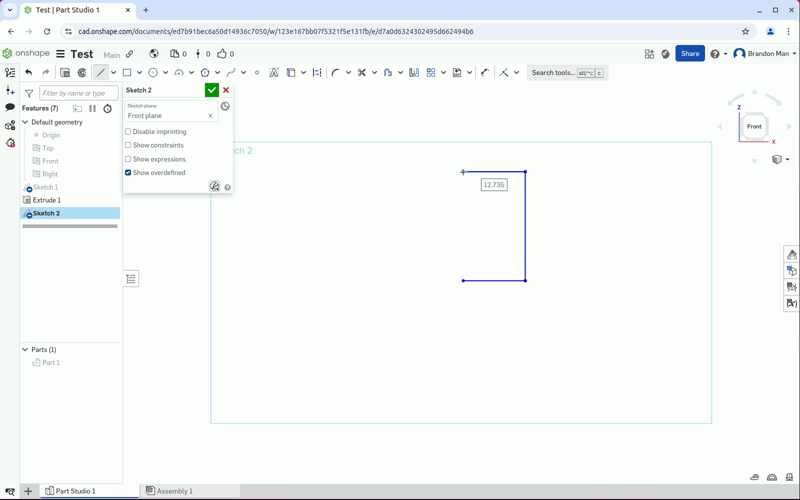
mouse_move(463, 280)
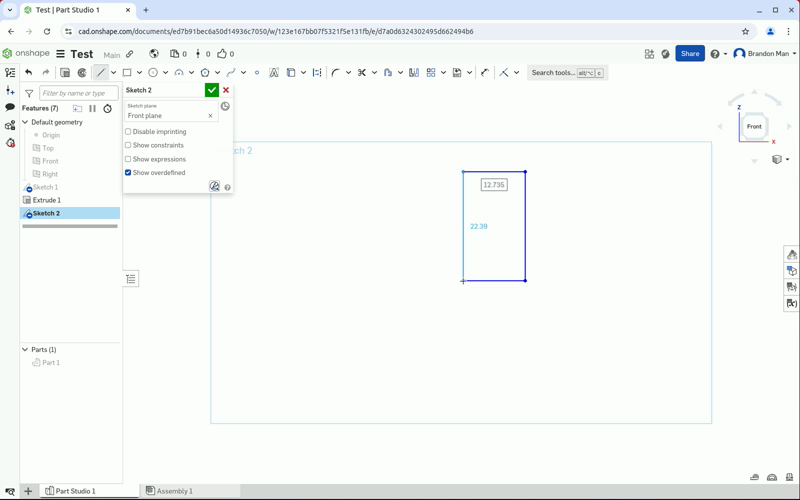
key_up(shift)
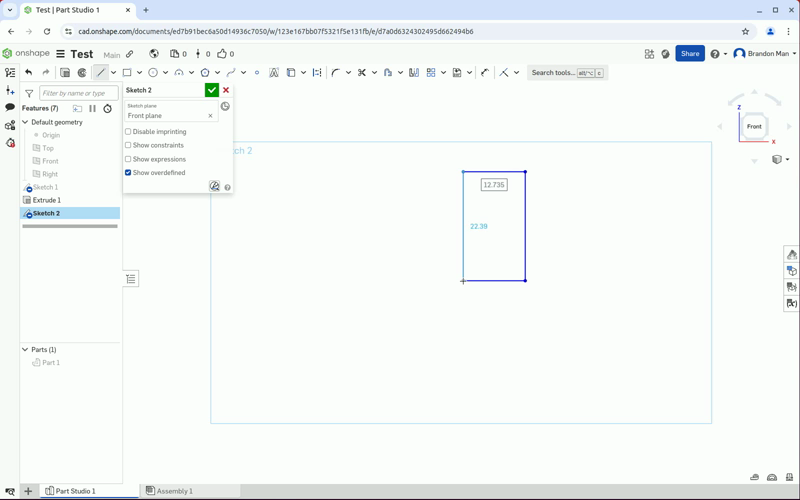
click(463, 280)
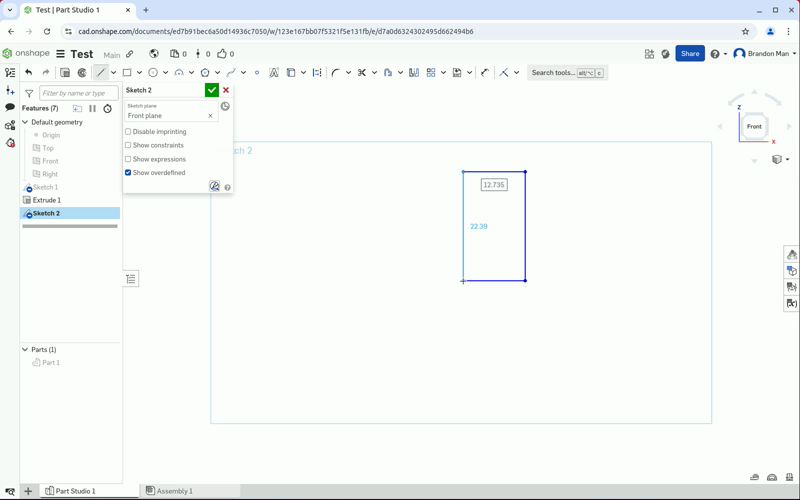
key(esc)
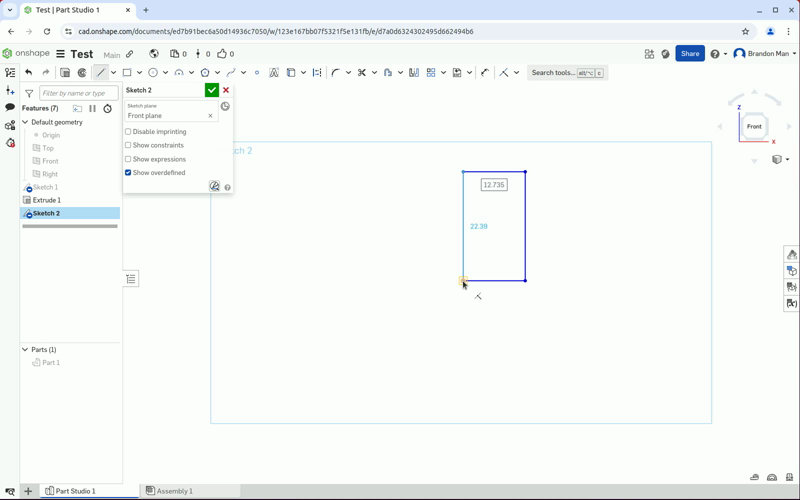
mouse_move(482, 239)
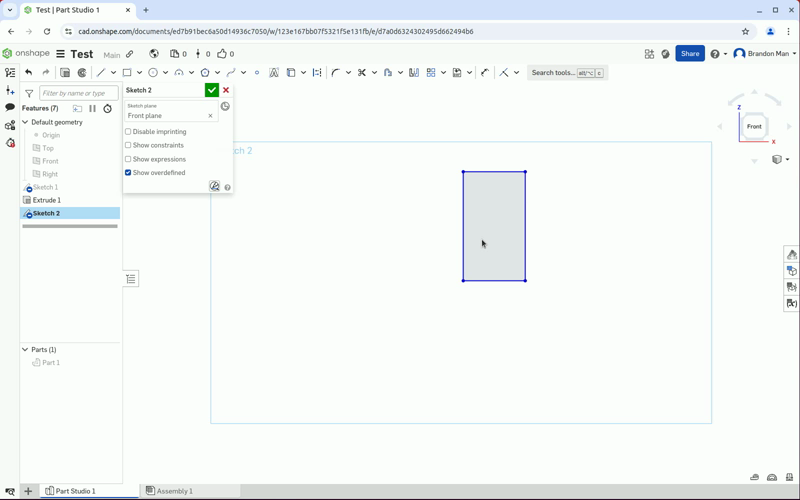
click(482, 239)
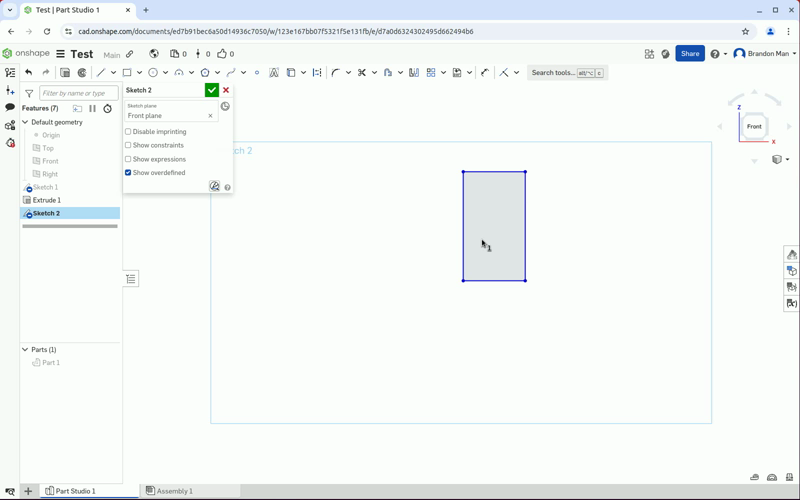
mouse_move(73, 352)
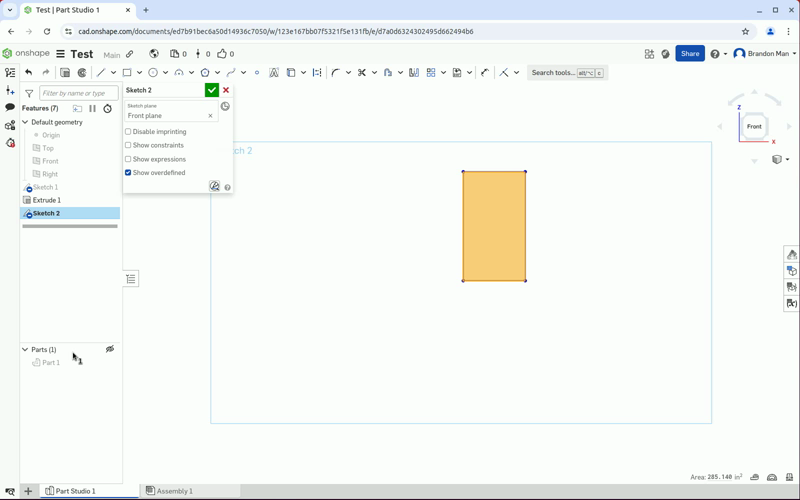
key(shift+y)
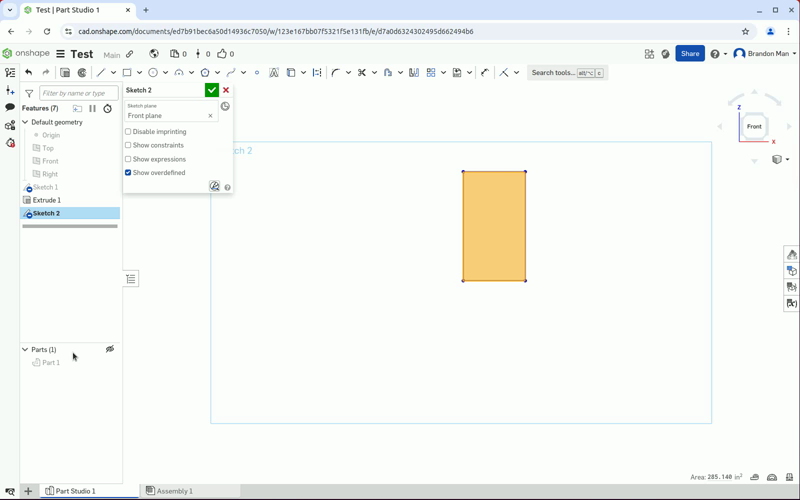
key(shift+e)
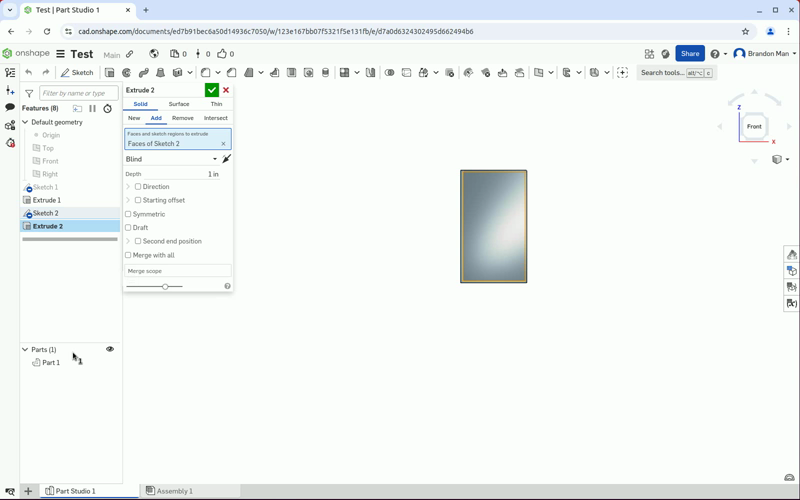
mouse_move(143, 106)
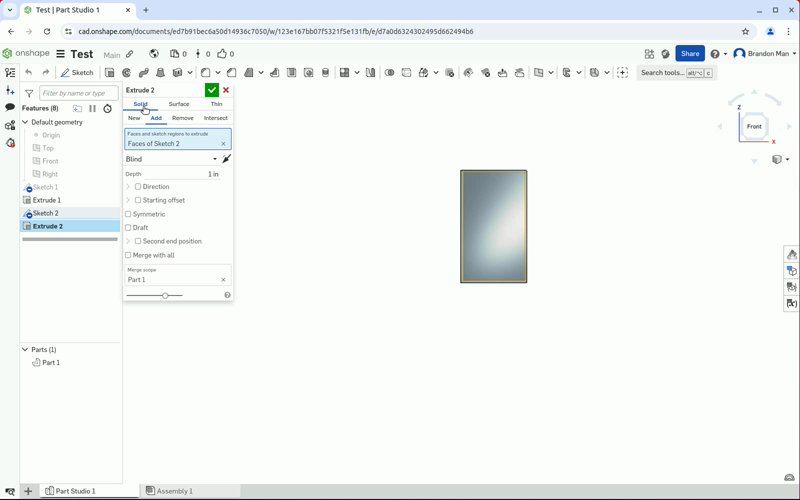
click(143, 106)
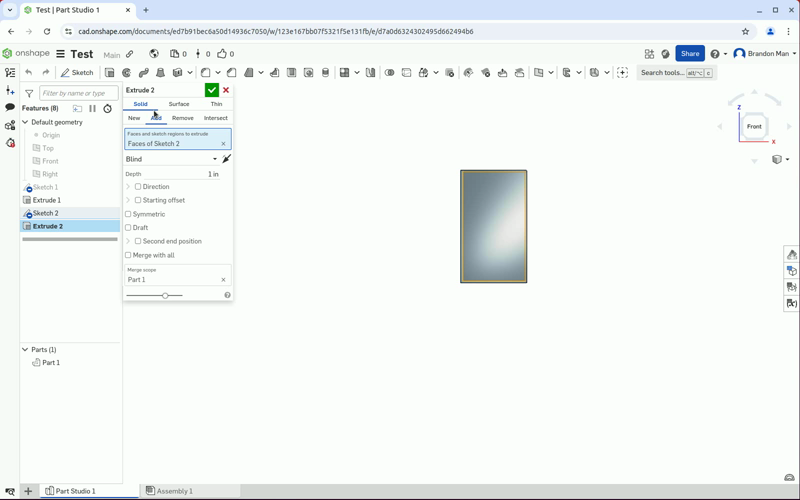
mouse_move(186, 120)
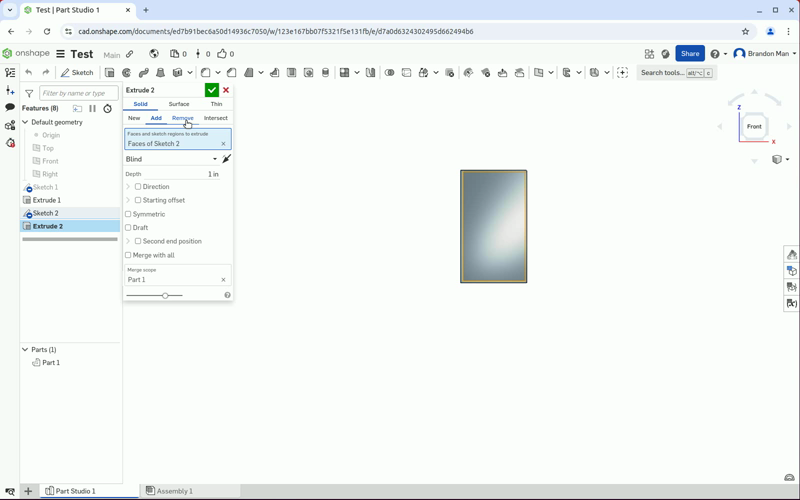
click(186, 120)
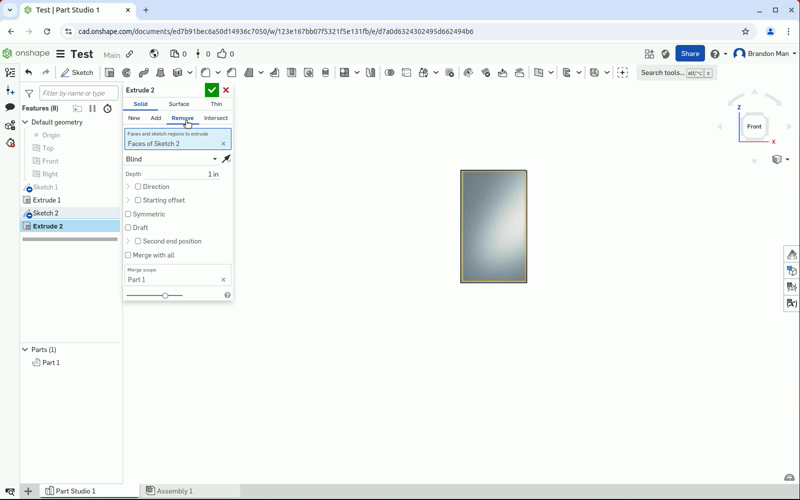
key(tab, 4)
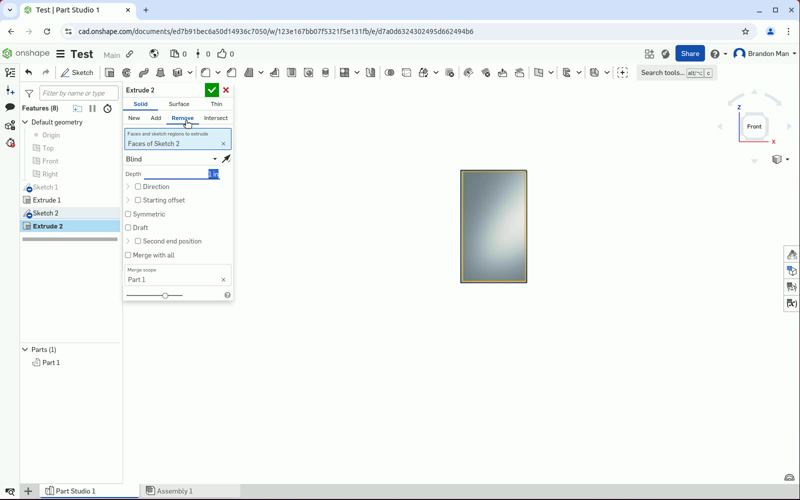
text(0.481)
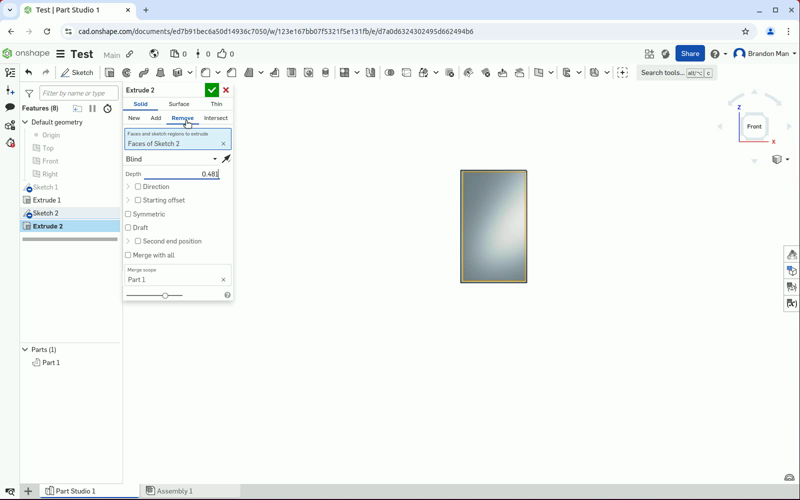
key(tab, 6)
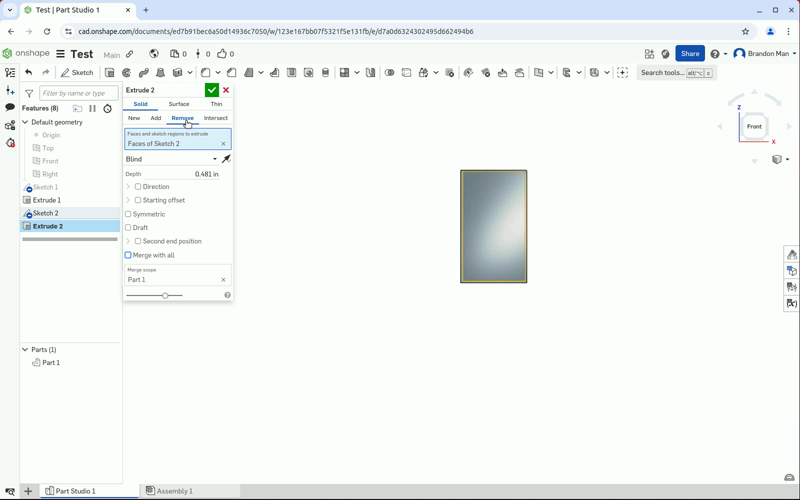
key(space)
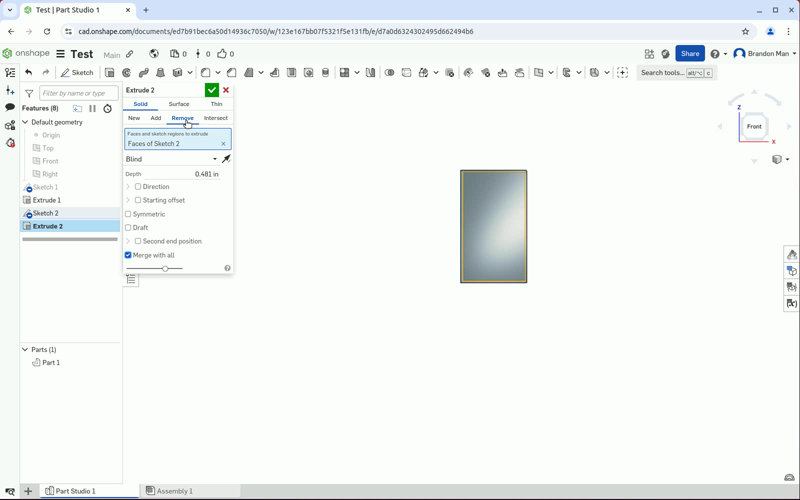
key(enter)
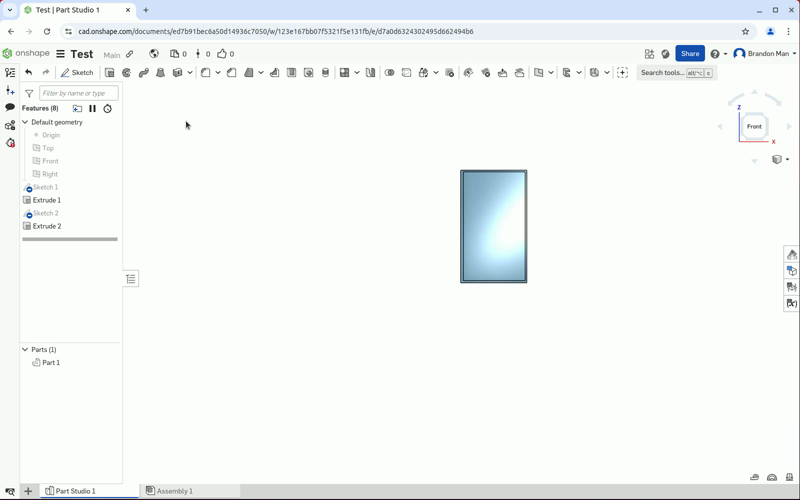
key(shift+h)
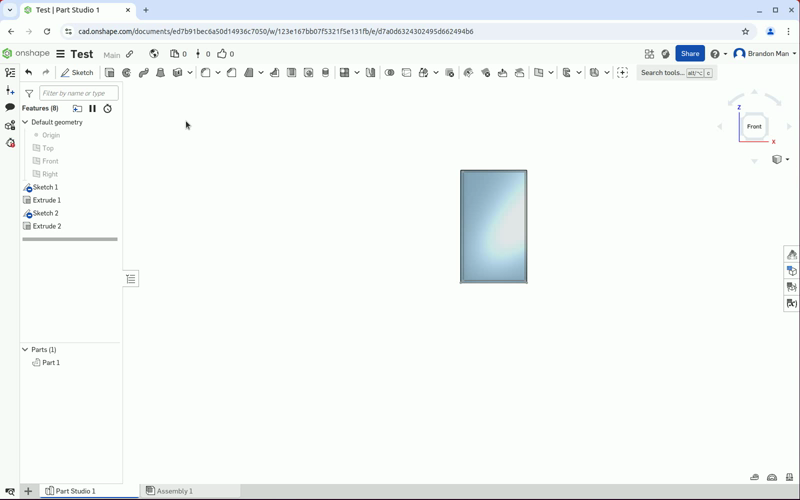
key(shift+h)
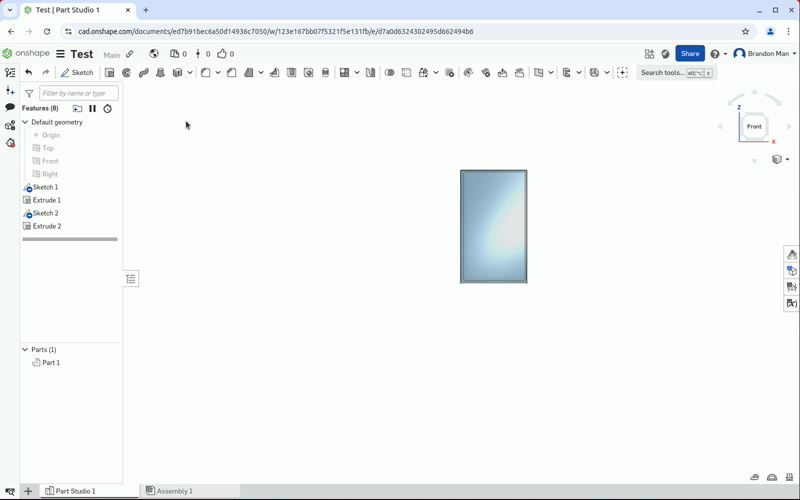
key(shift+7)
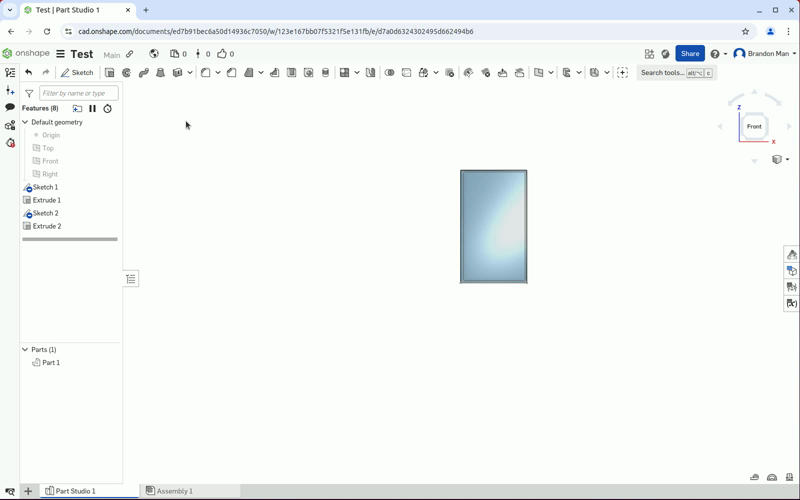
key(left, 2)
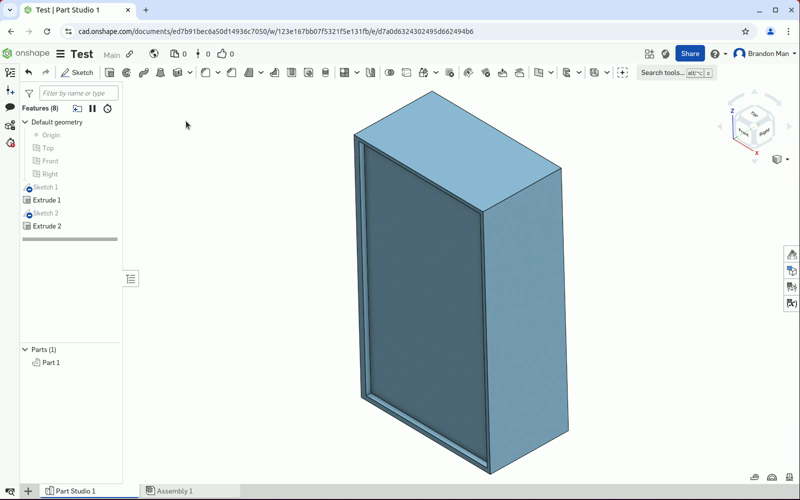
key(down, 2)
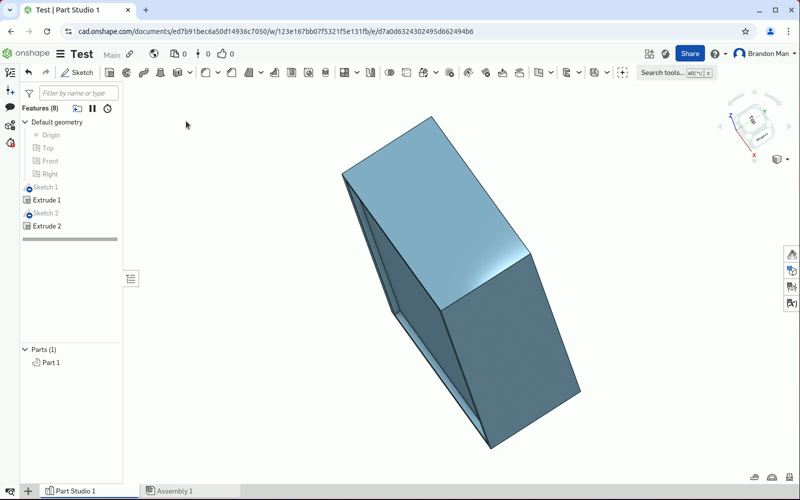
key(up, 2)
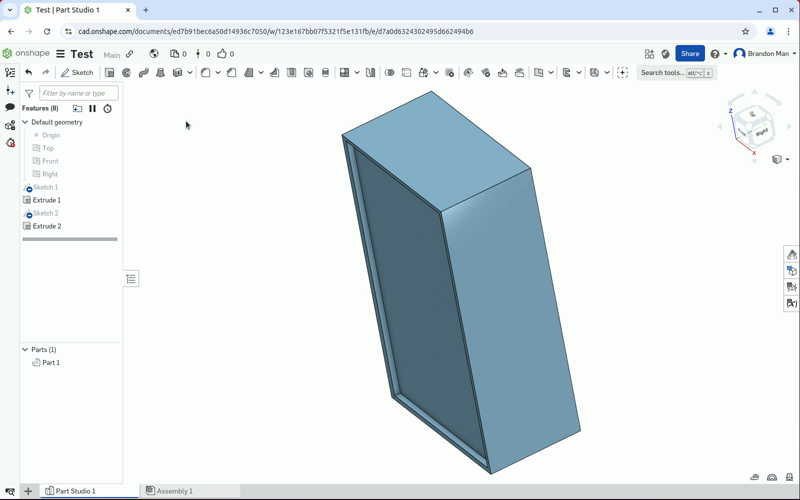
key(right, 2)
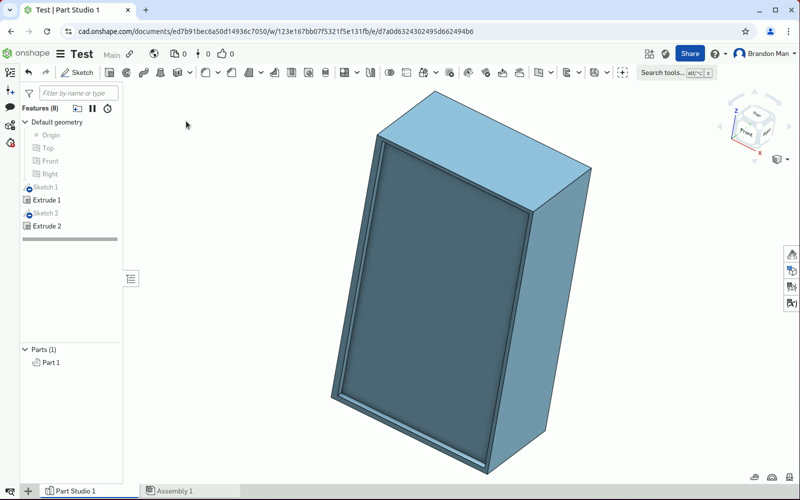
mouse_move(73, 189)
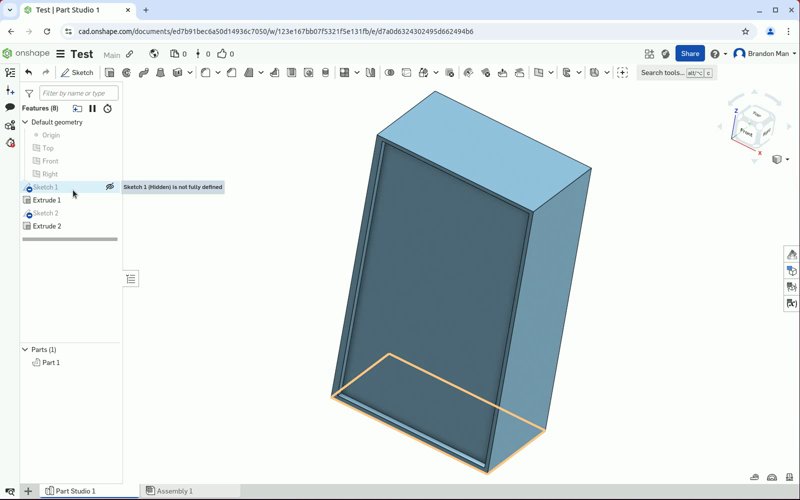
click(73, 189)